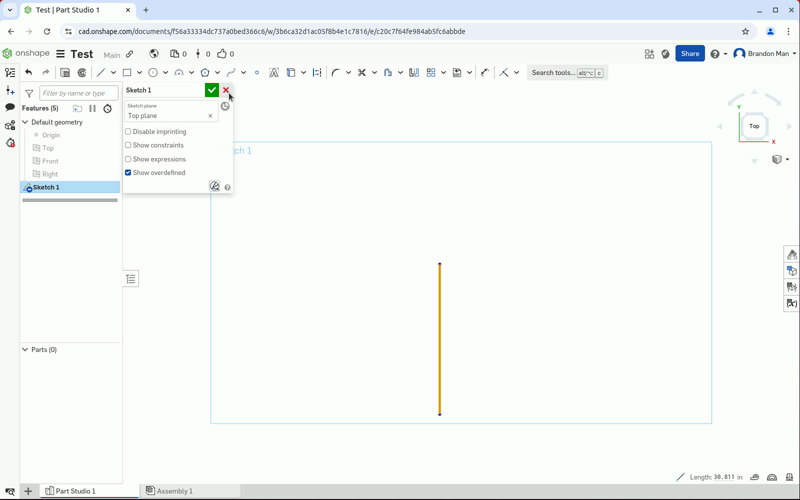
key(shift+h)
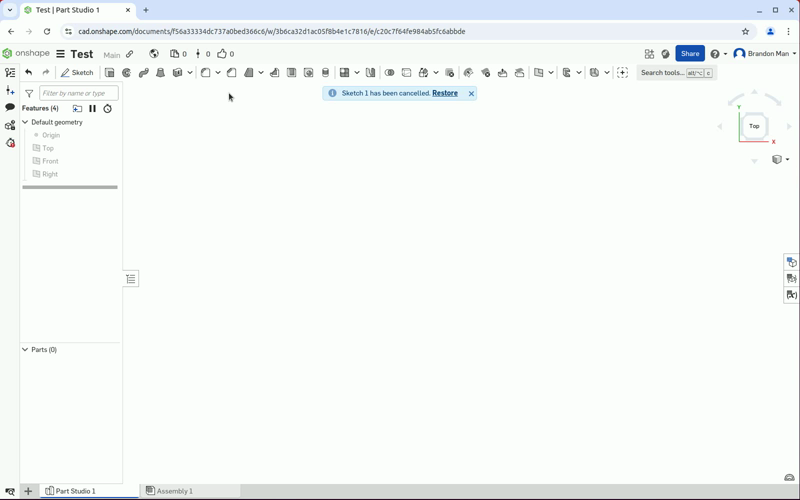
mouse_move(73, 352)
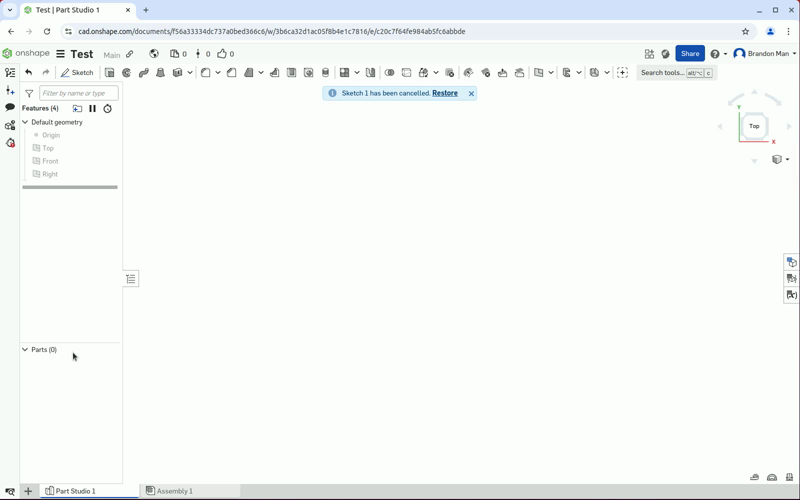
key(y)
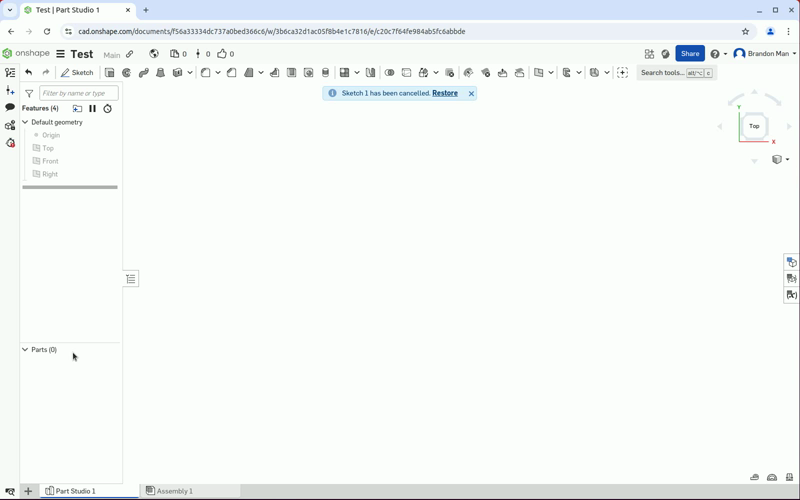
key(shift+p)
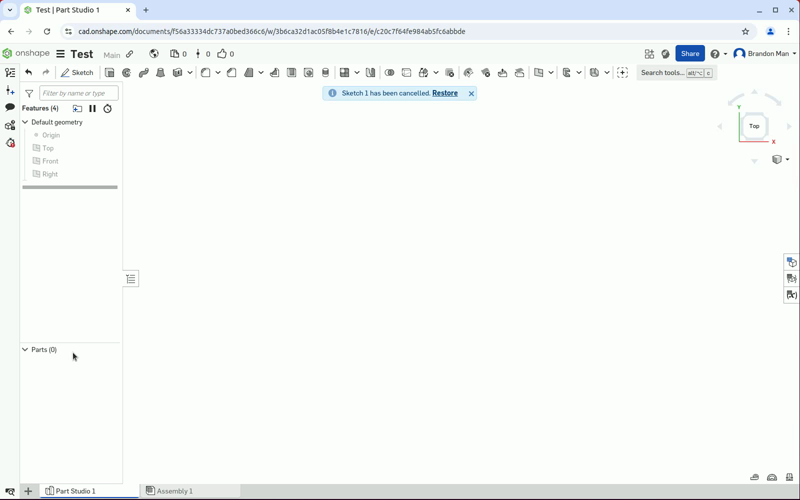
key(space)
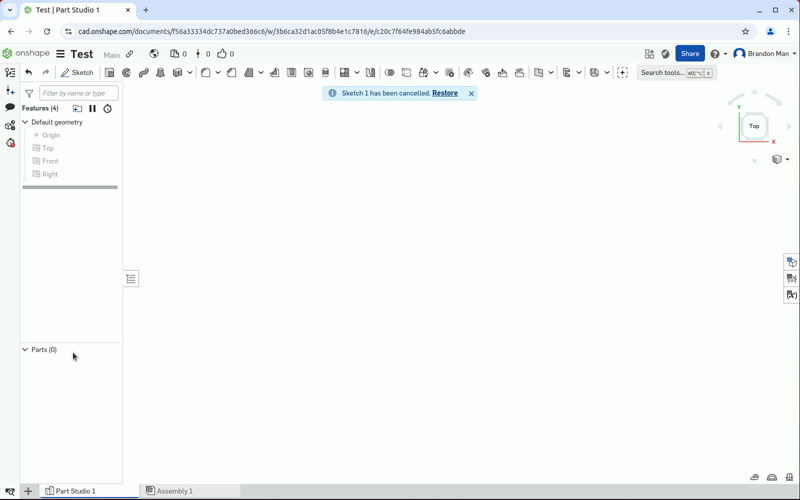
key_down(shift)
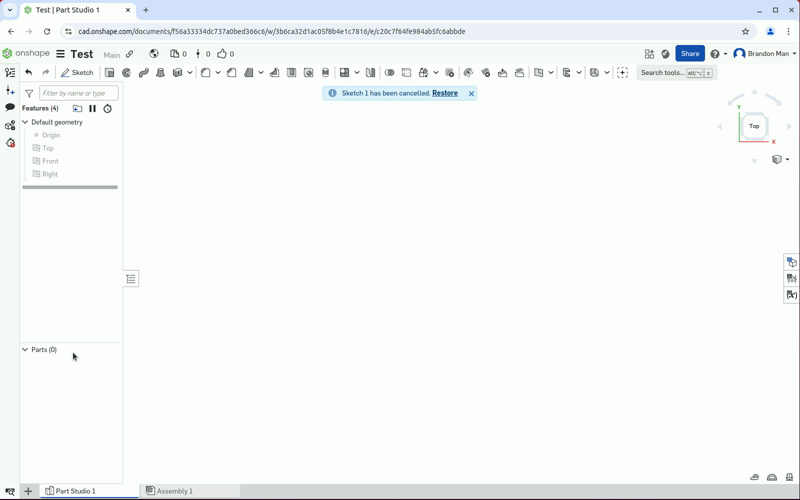
key(up)
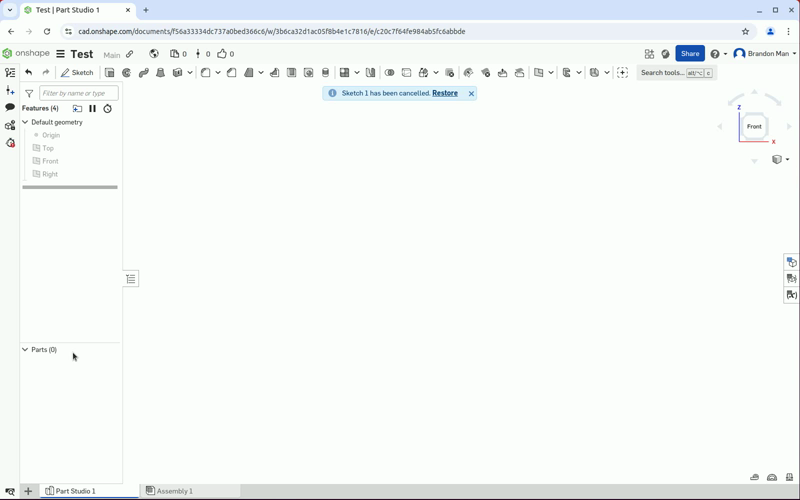
key_up(shift)
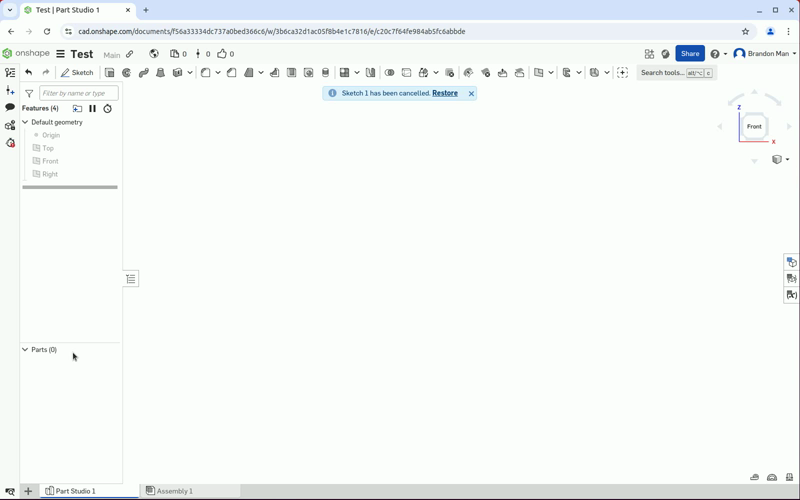
mouse_move(73, 352)
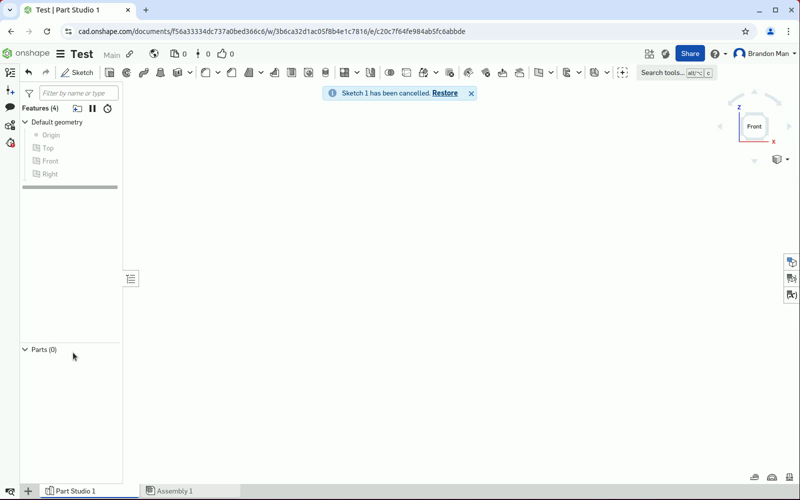
key(shift+y)
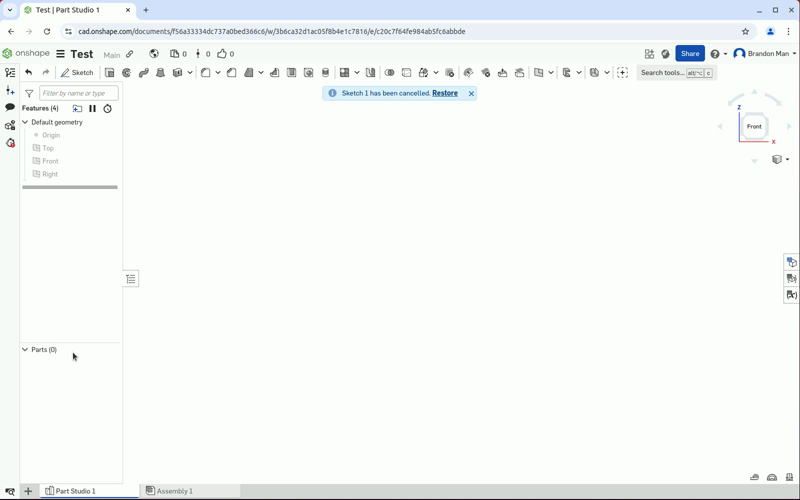
key(shift+s)
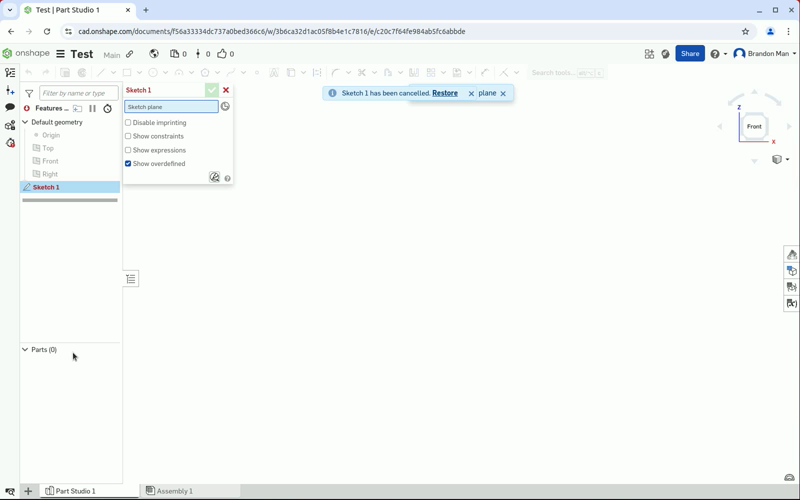
mouse_move(73, 163)
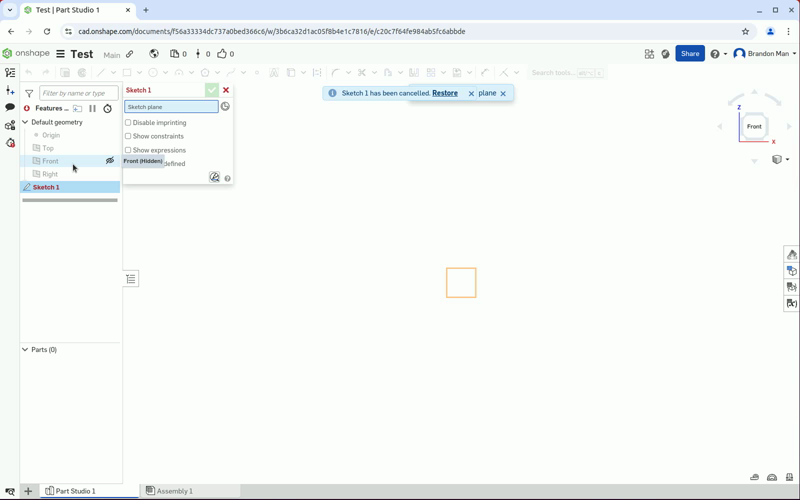
click(73, 163)
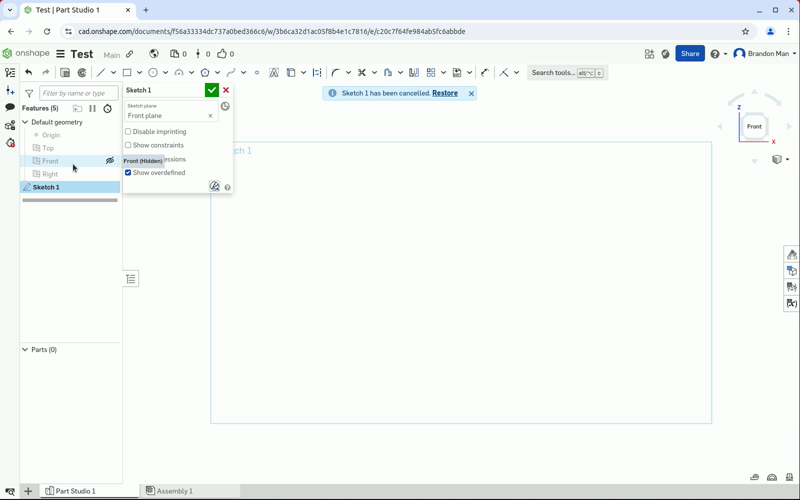
mouse_move(73, 352)
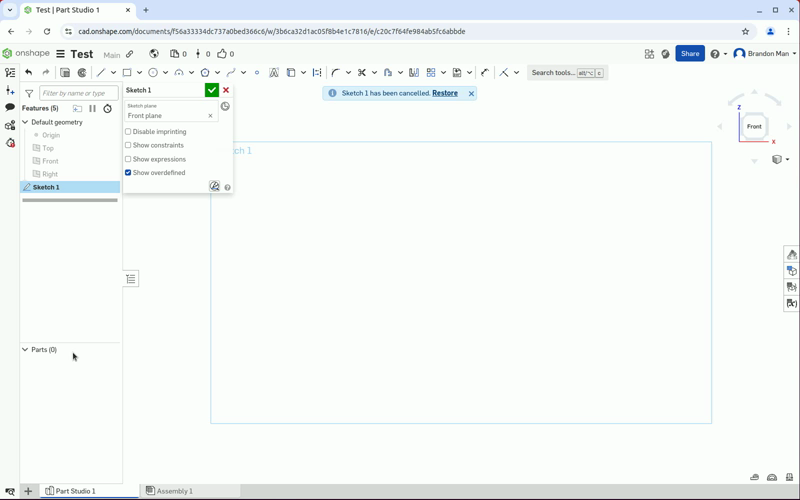
key(y)
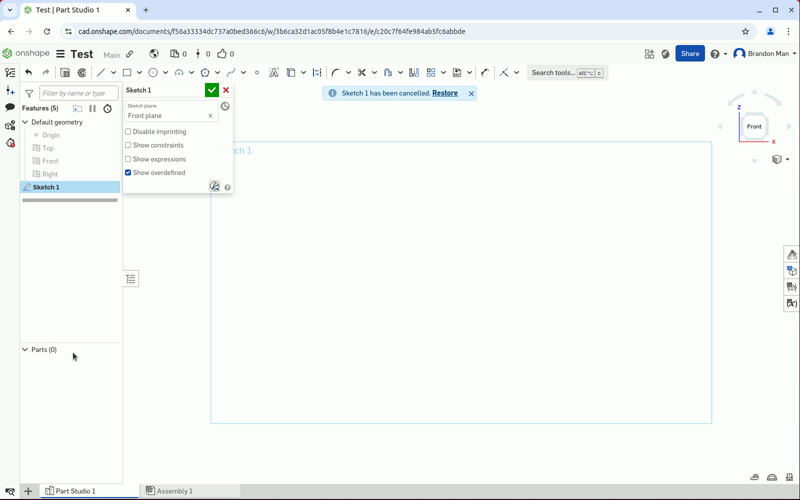
key(l)
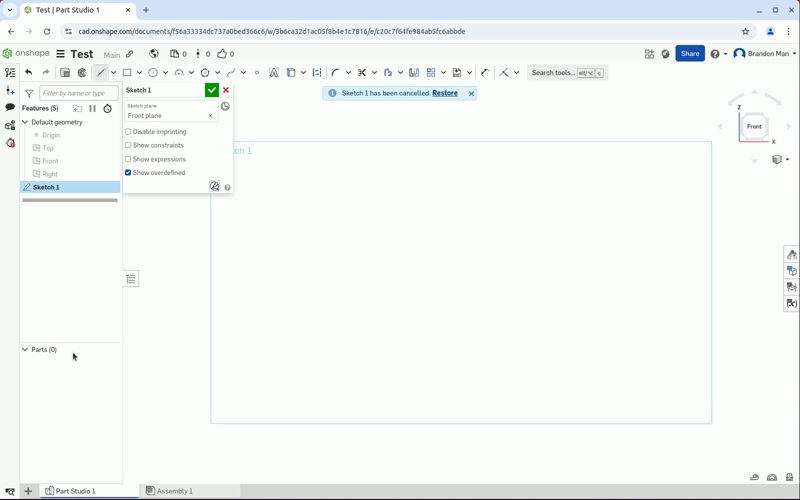
key_down(shift)
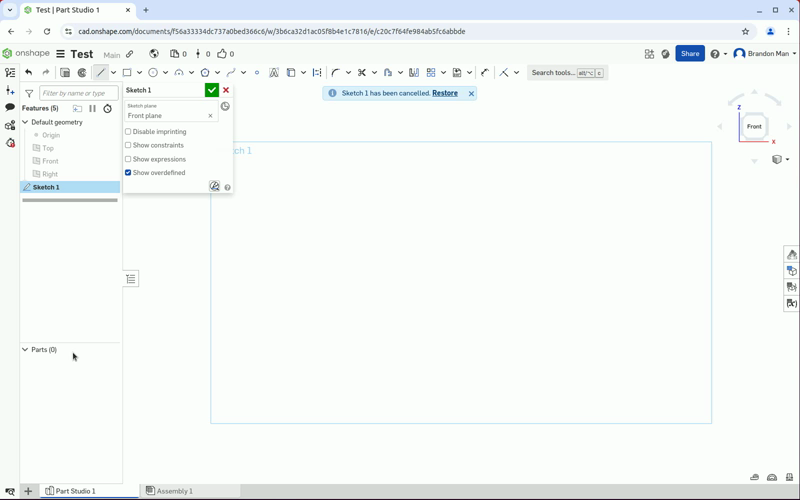
mouse_move(348, 297)
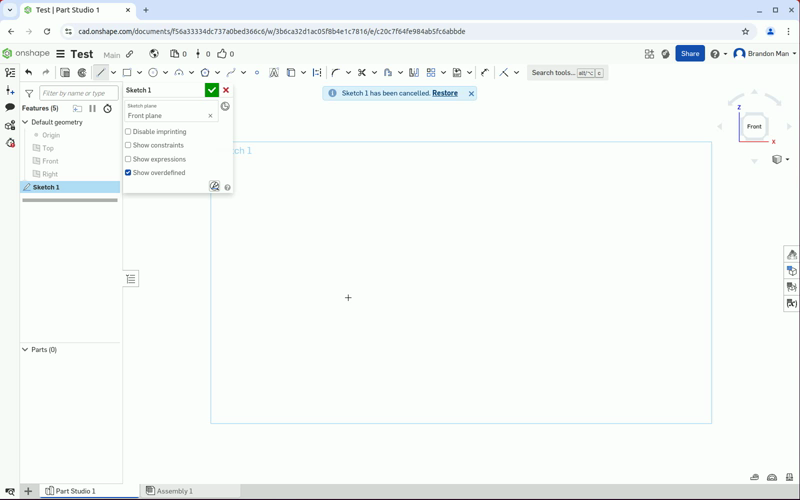
click(348, 297)
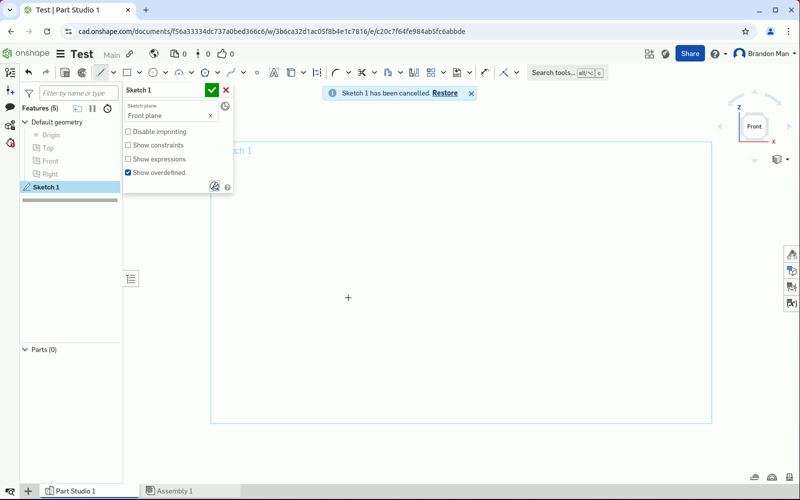
key_up(shift)
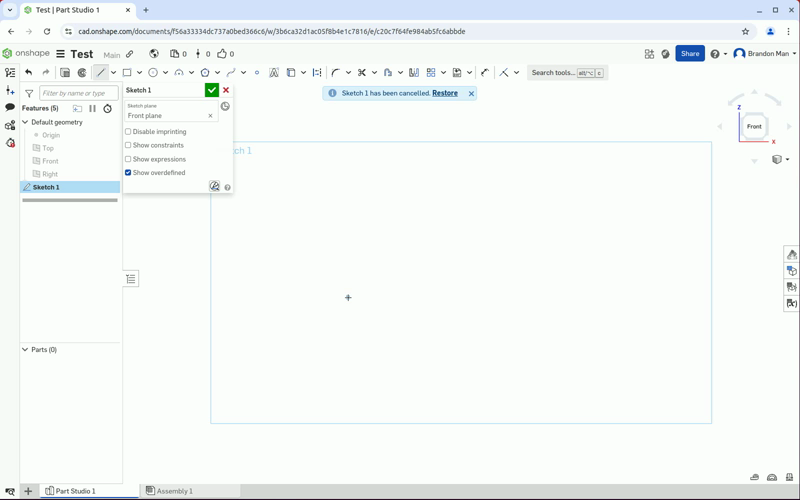
key_down(shift)
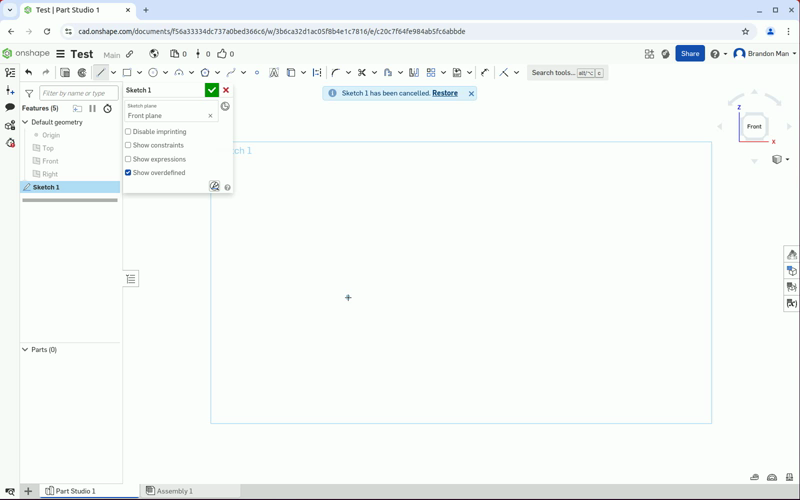
mouse_move(572, 297)
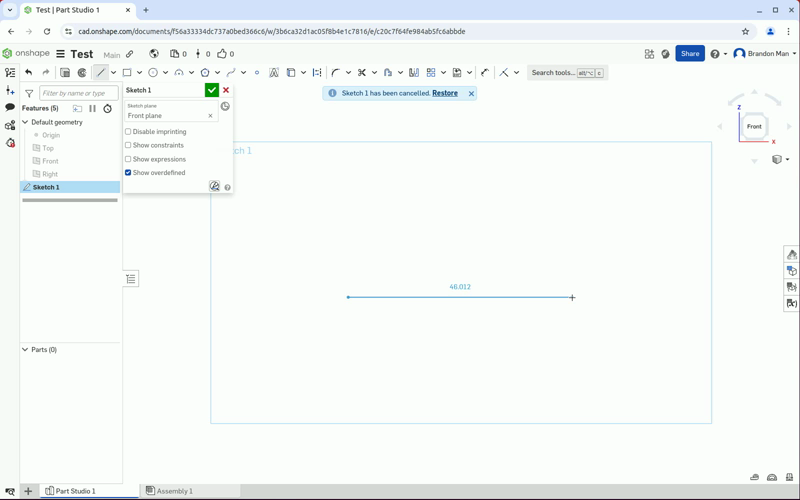
click(572, 297)
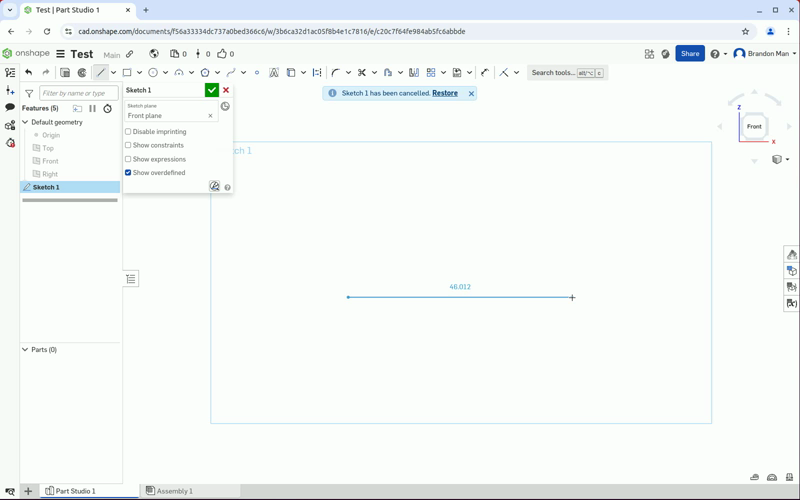
key_up(shift)
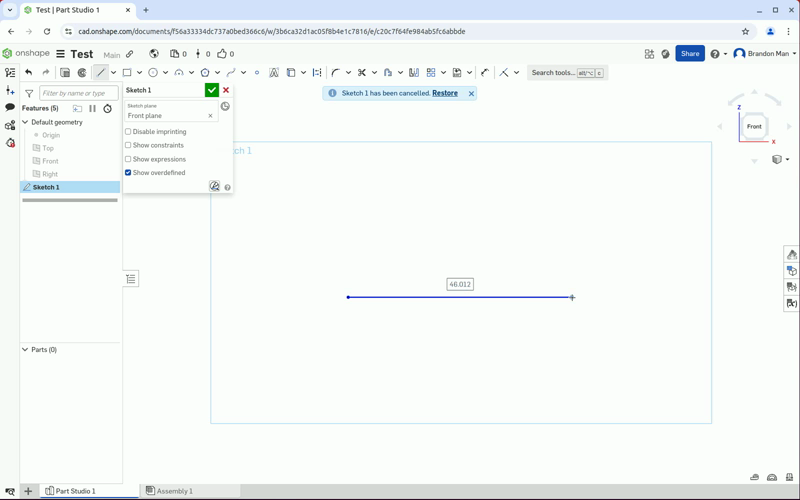
key_down(shift)
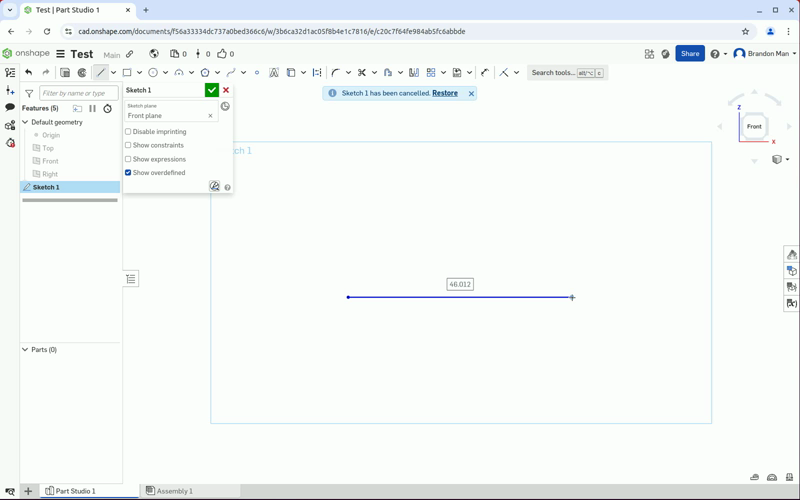
mouse_move(589, 297)
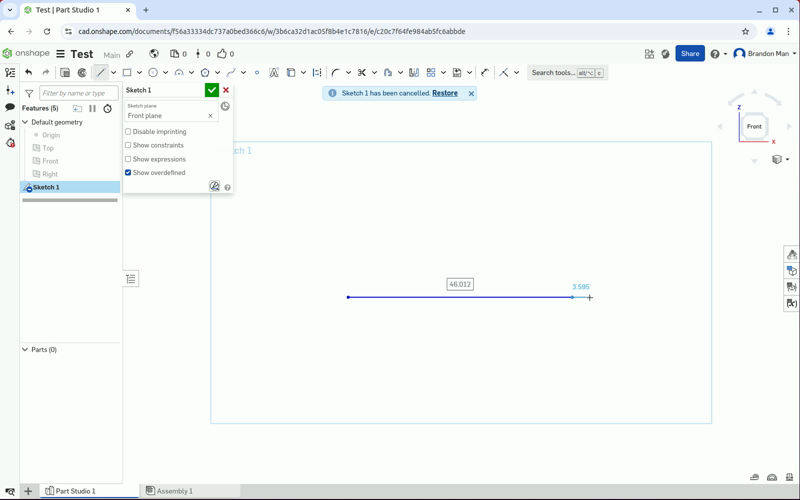
mouse_move(572, 268)
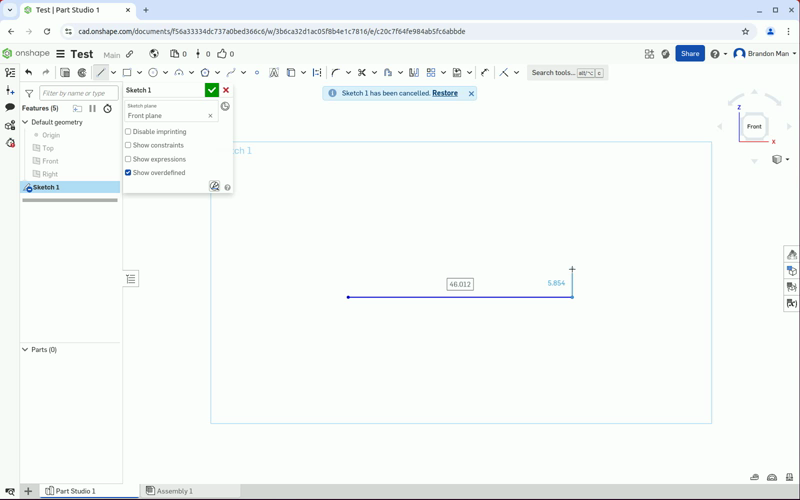
click(572, 268)
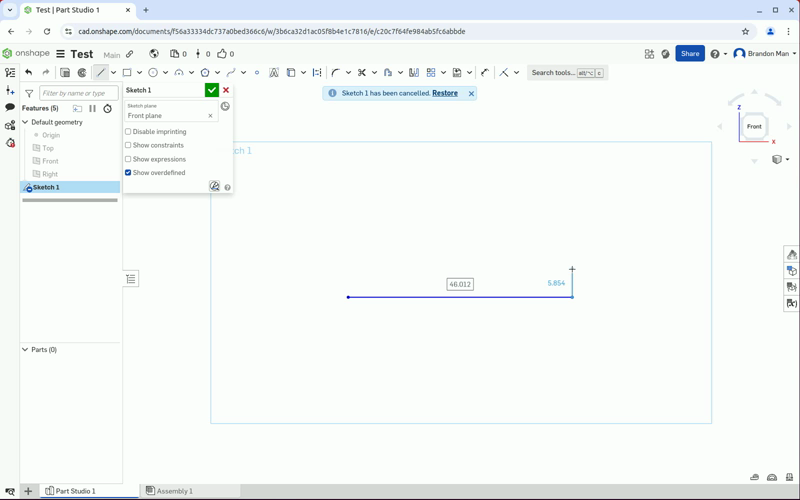
key_up(shift)
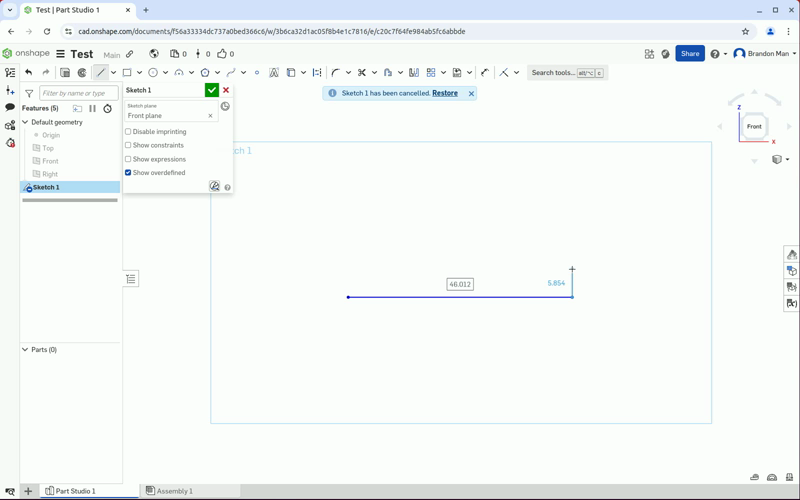
key_down(shift)
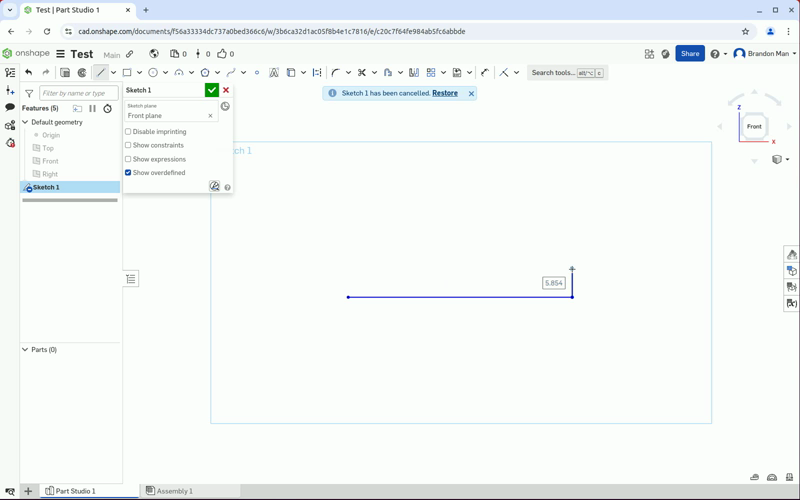
mouse_move(348, 268)
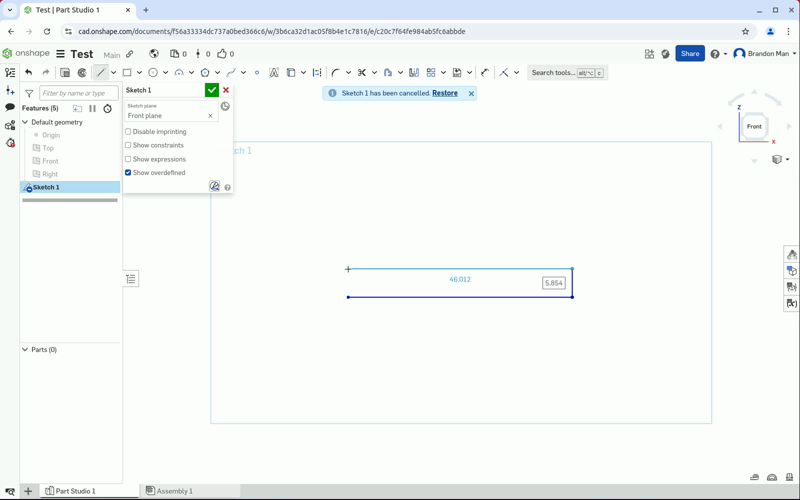
click(348, 268)
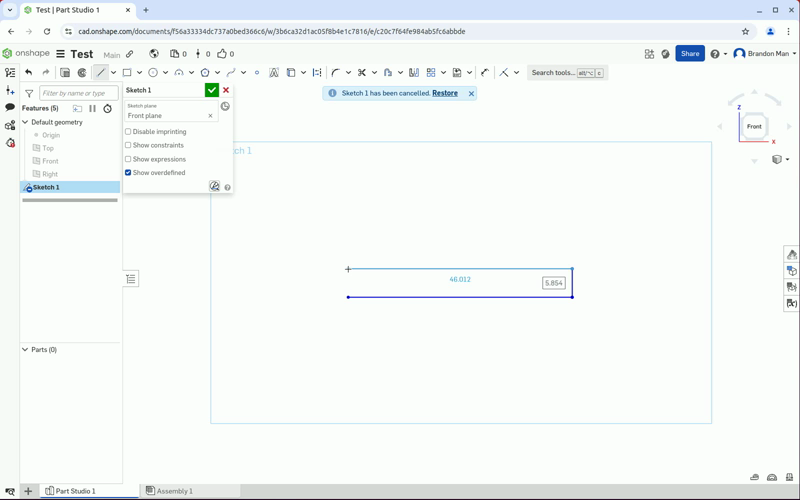
key_up(shift)
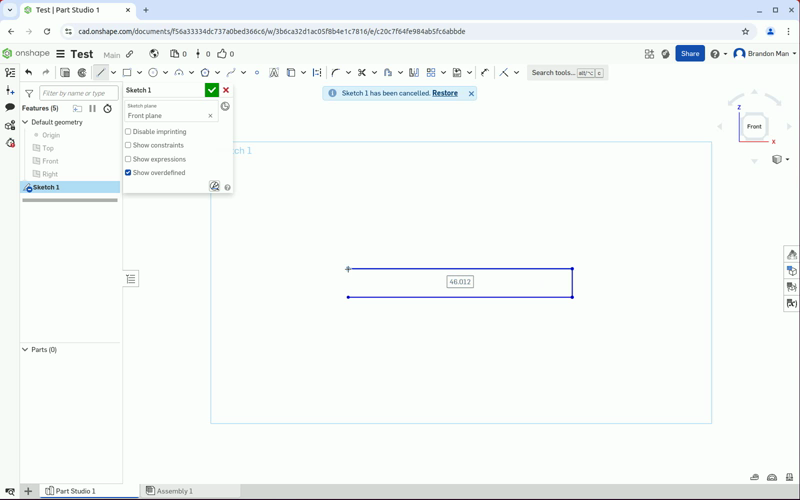
mouse_move(378, 268)
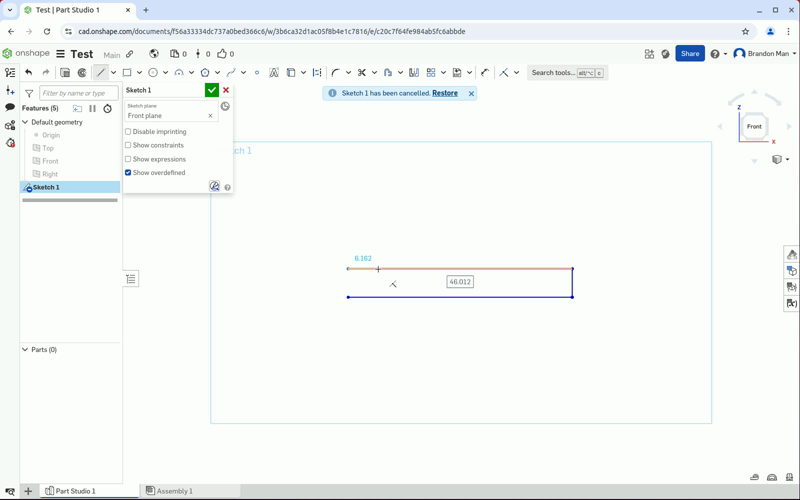
key_down(shift)
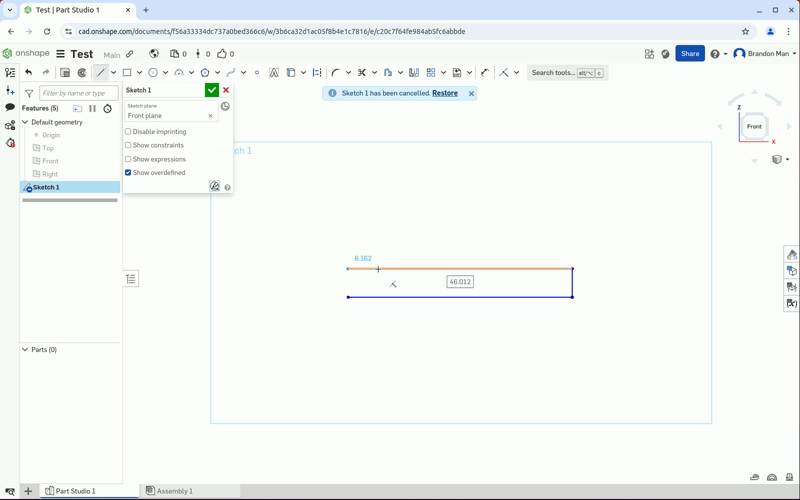
mouse_move(348, 297)
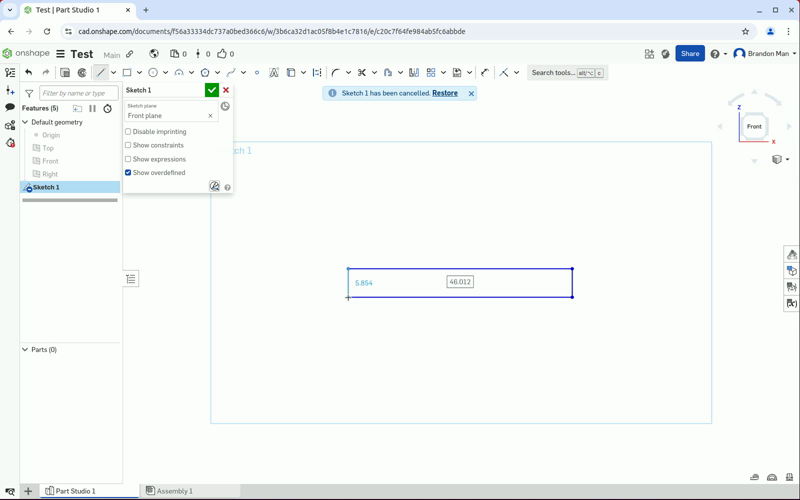
key_up(shift)
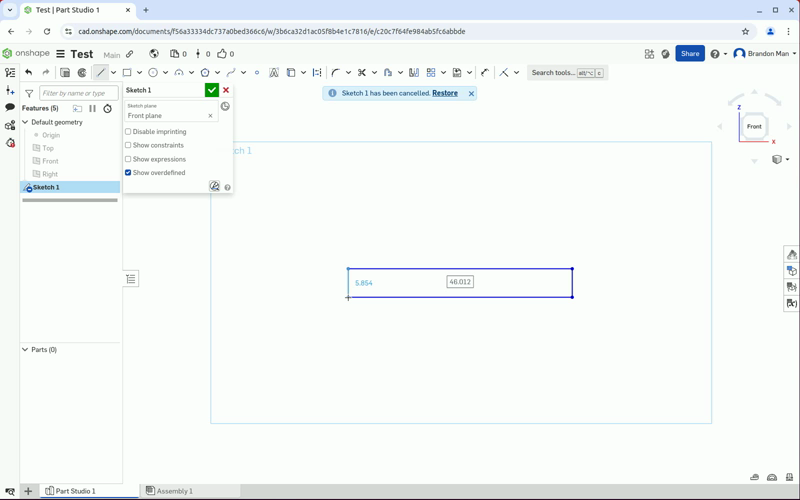
click(348, 297)
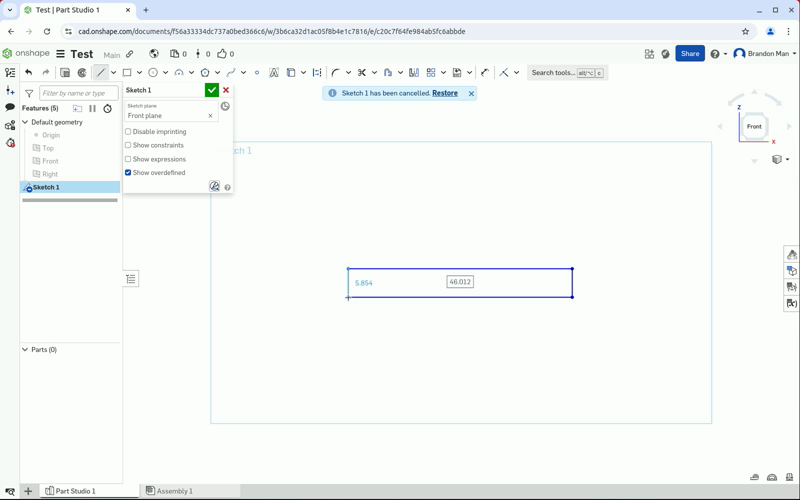
key(esc)
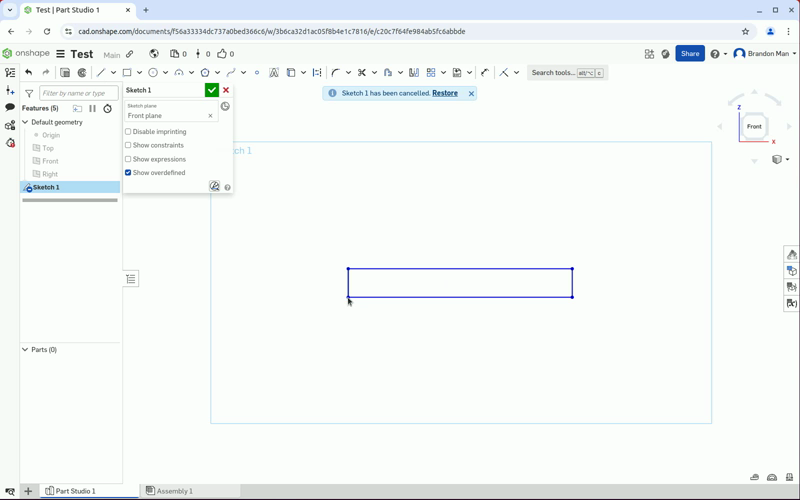
mouse_move(499, 274)
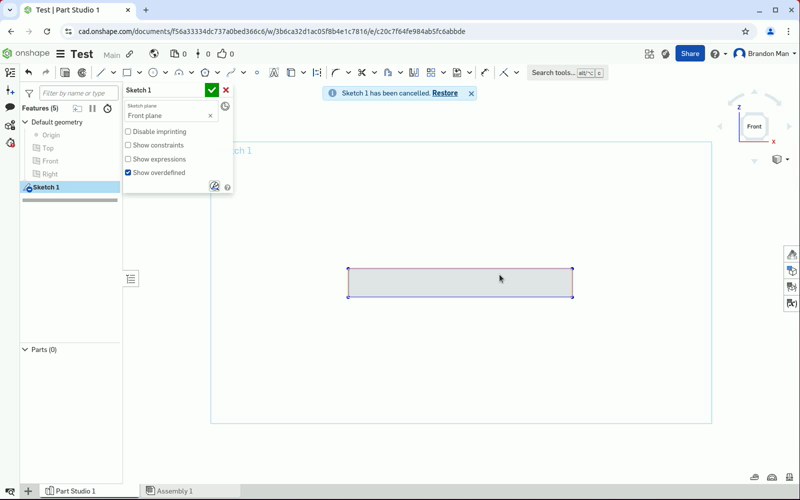
click(499, 274)
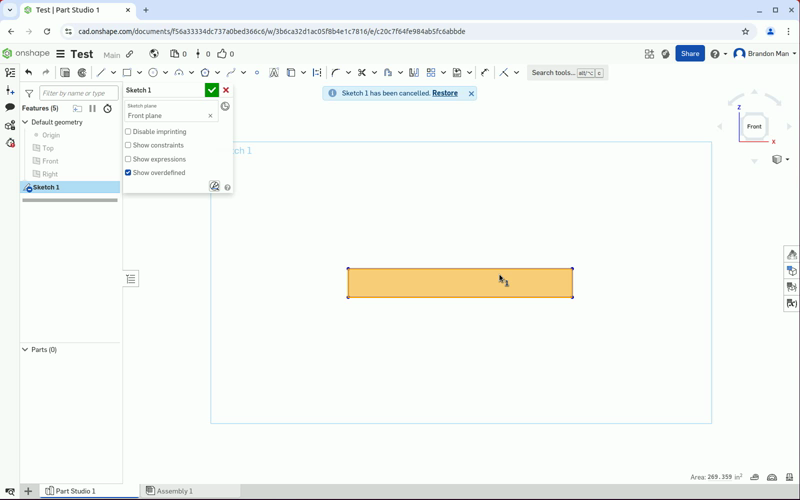
mouse_move(73, 352)
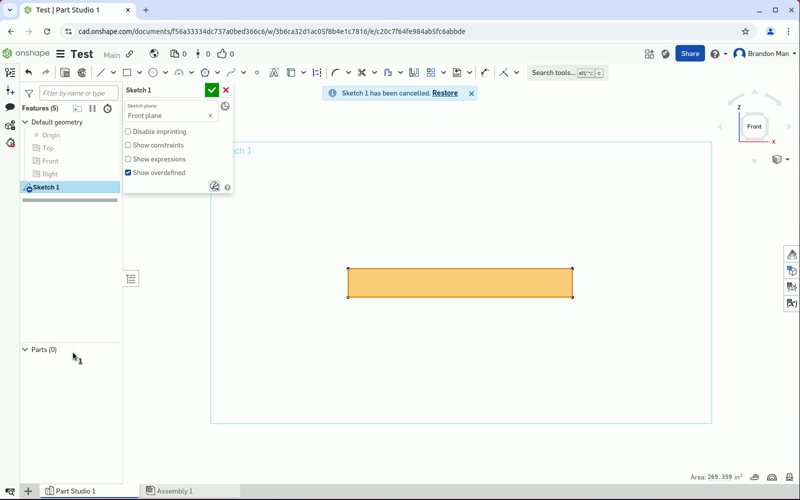
key(shift+y)
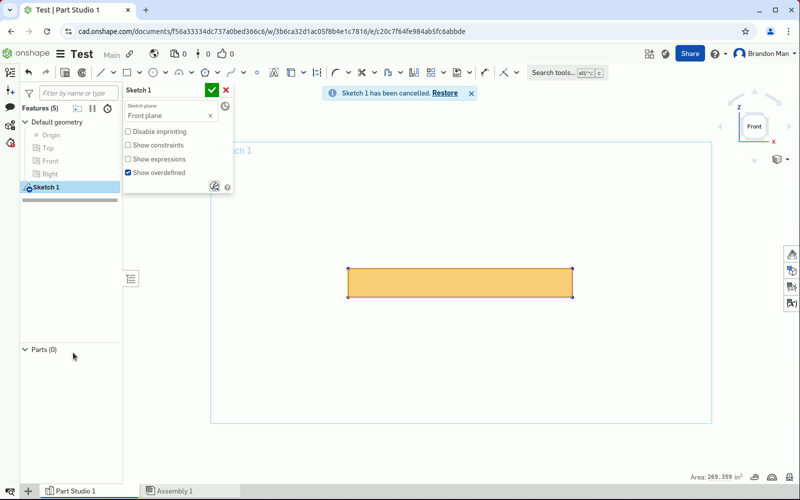
key(shift+e)
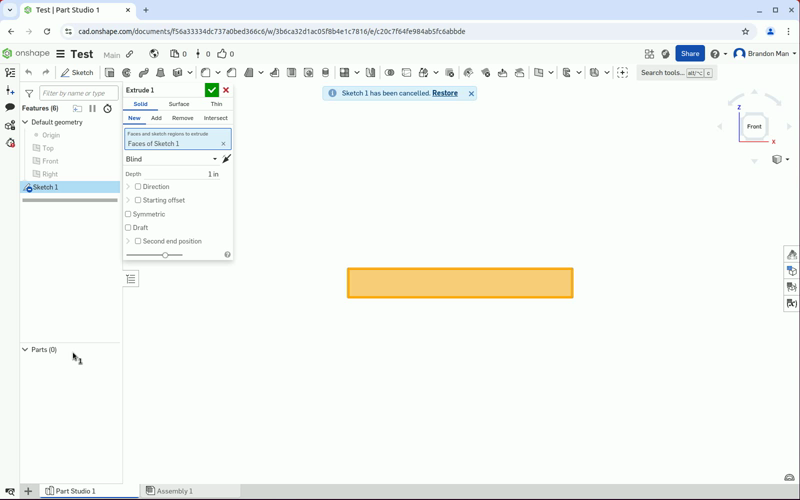
mouse_move(143, 106)
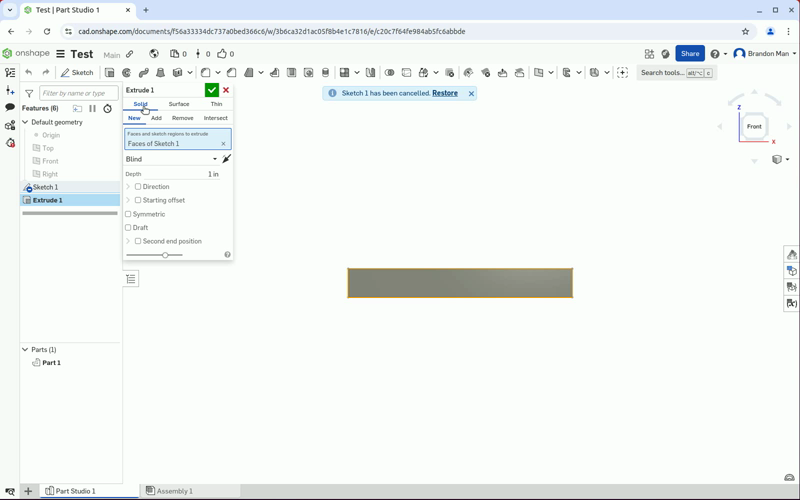
click(143, 106)
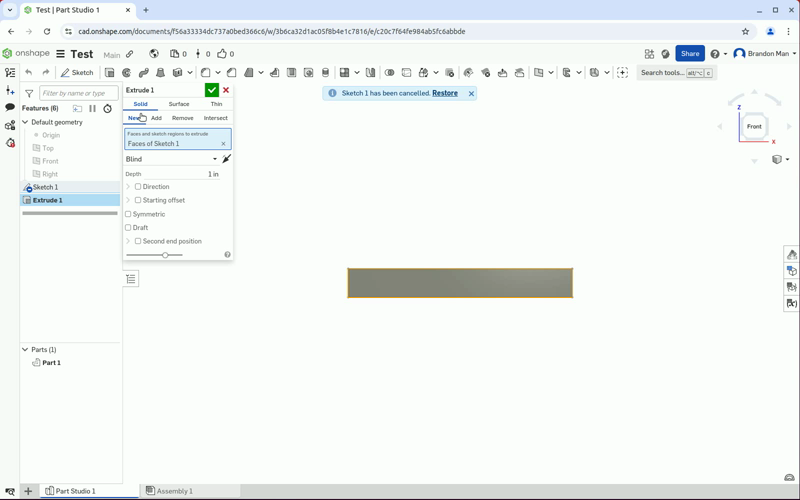
mouse_move(137, 120)
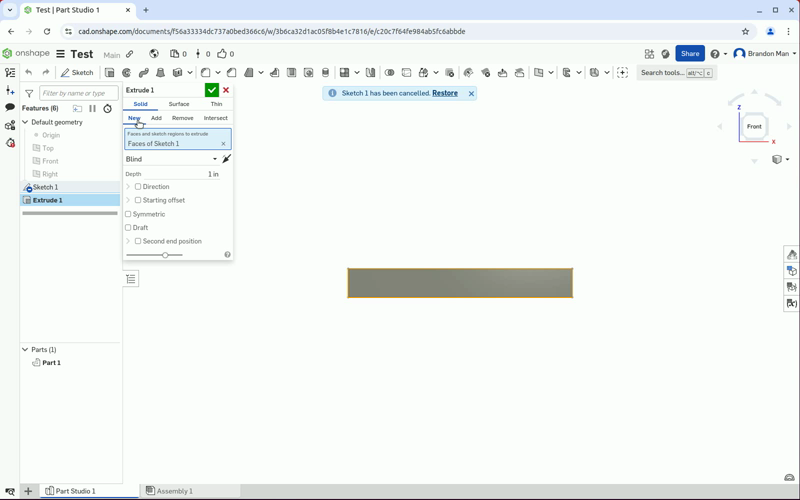
click(137, 120)
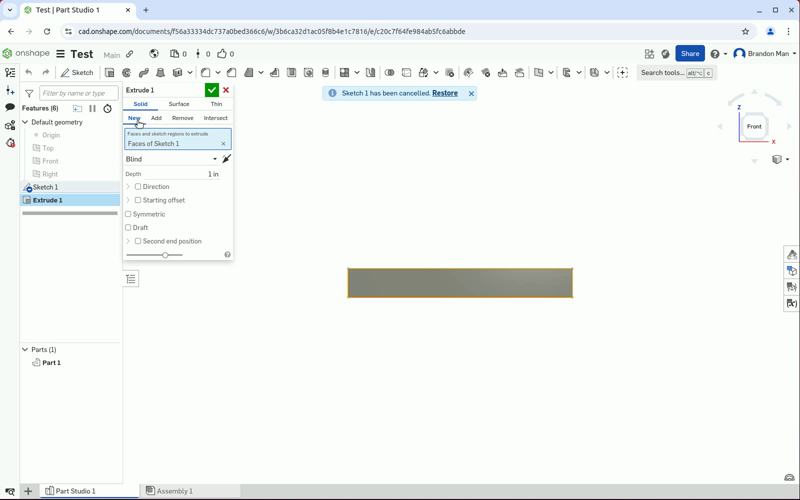
key(tab, 4)
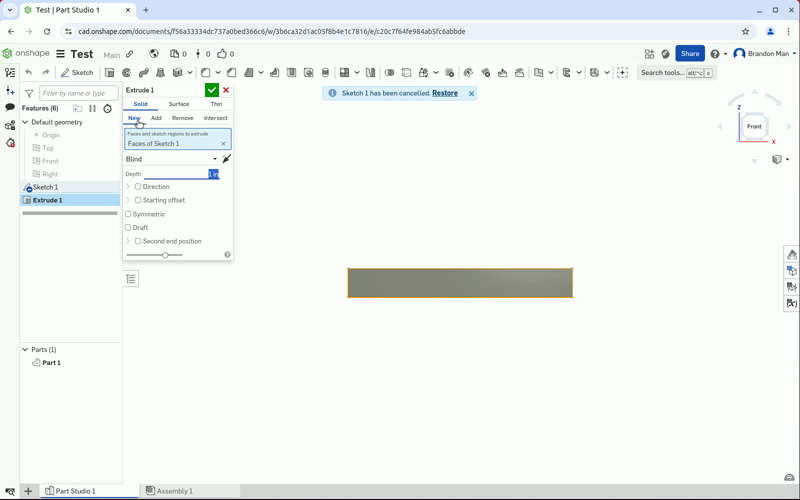
text(4.332)
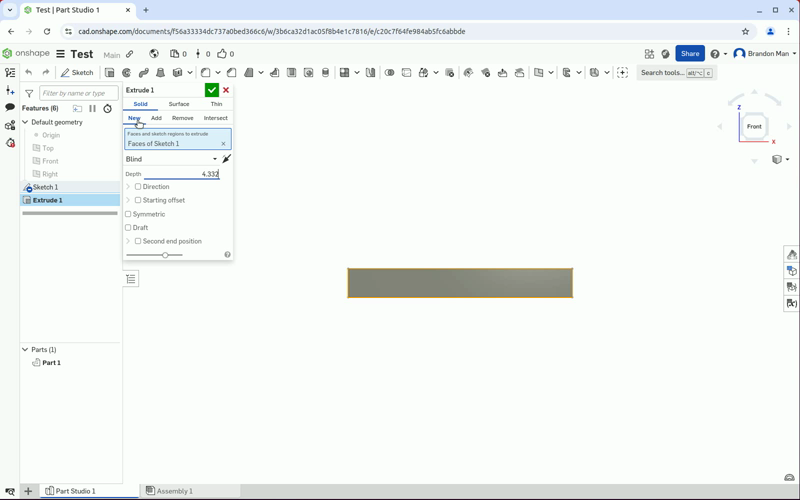
key(tab, 3)
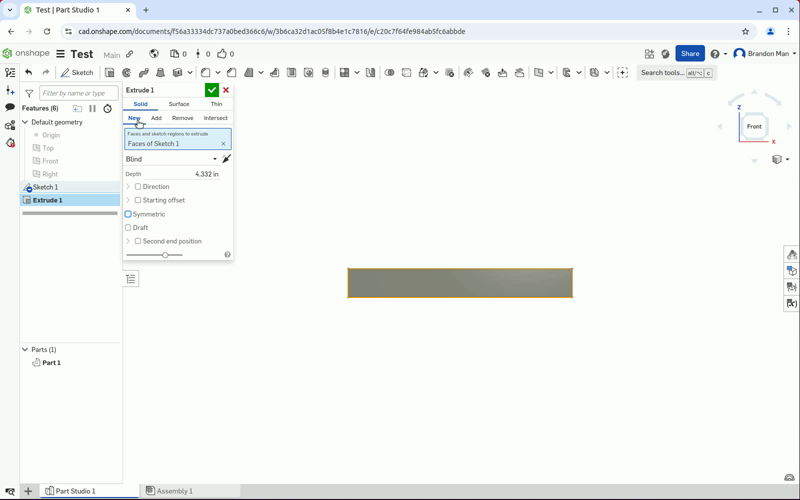
key(space)
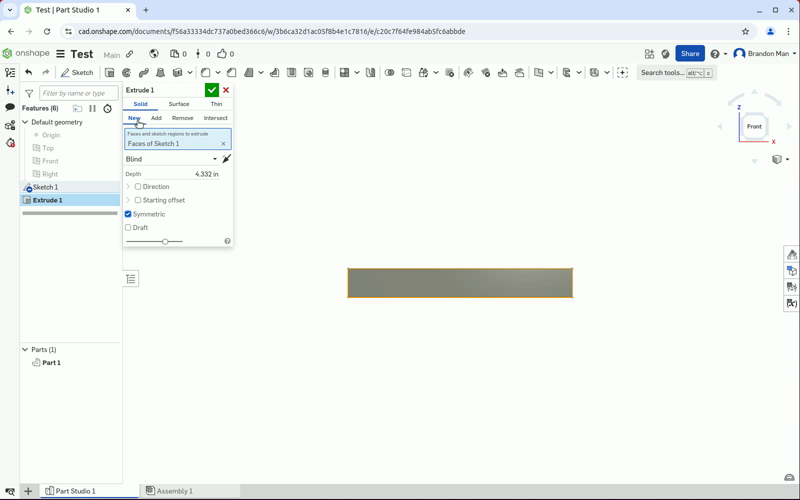
key(enter)
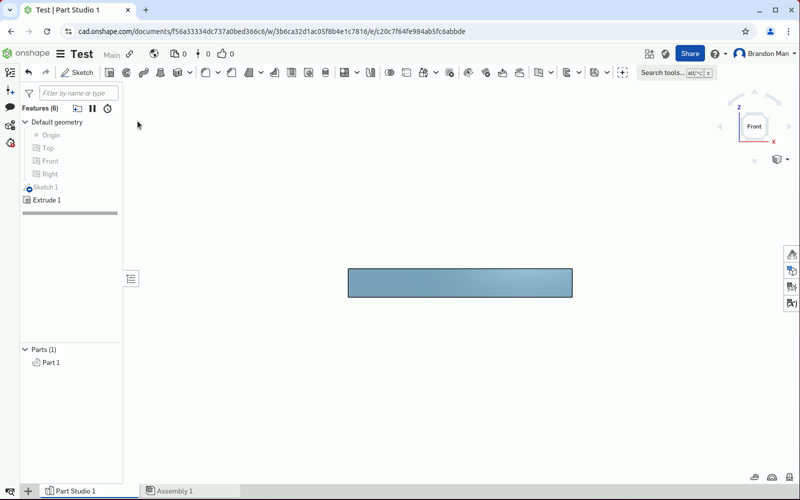
key(shift+h)
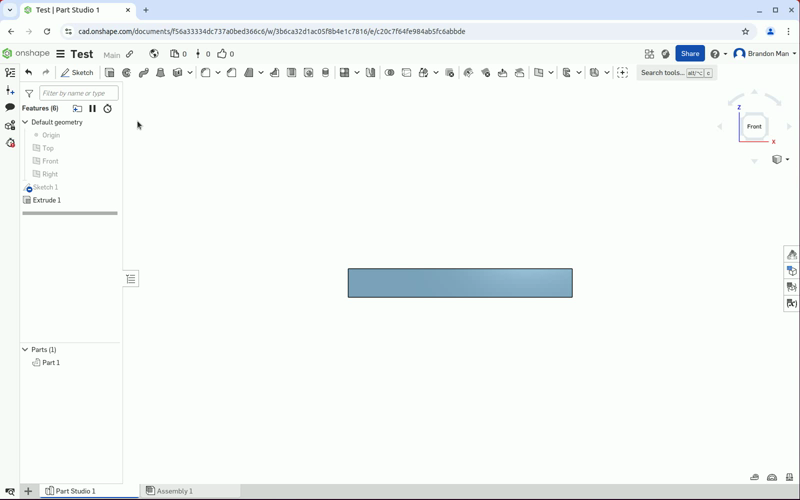
key(shift+h)
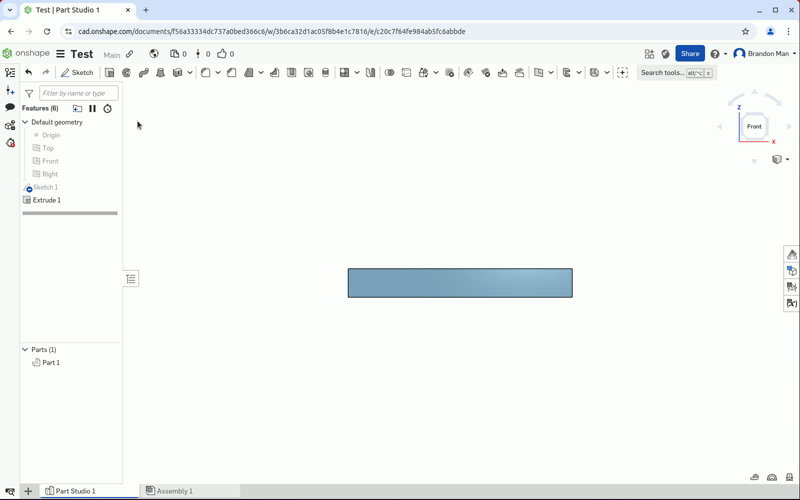
mouse_move(73, 189)
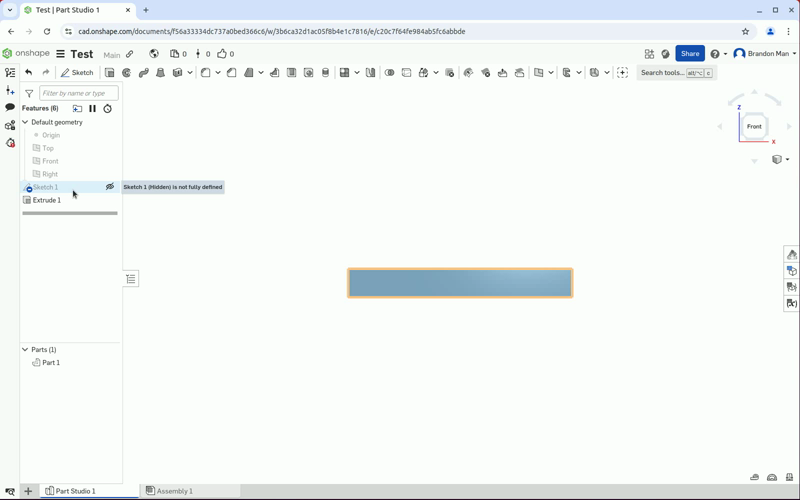
click(73, 189)
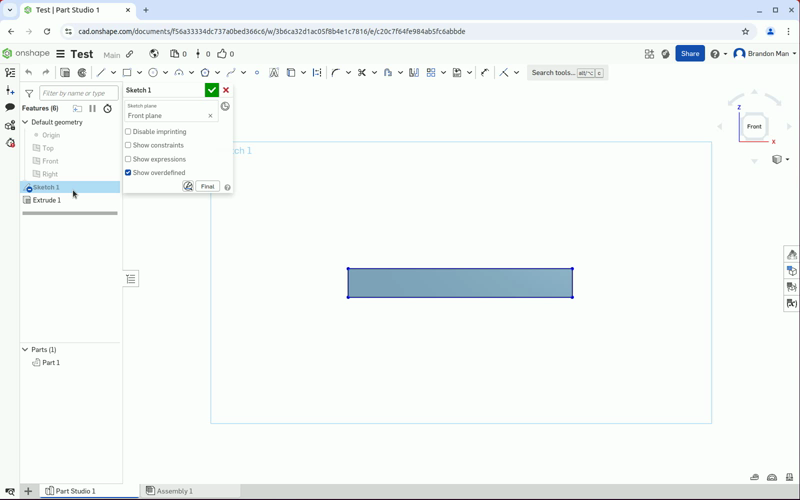
mouse_move(229, 92)
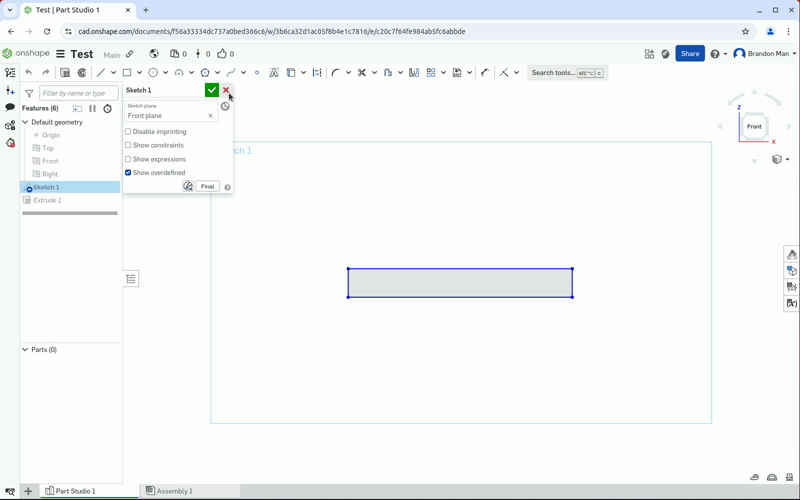
click(229, 92)
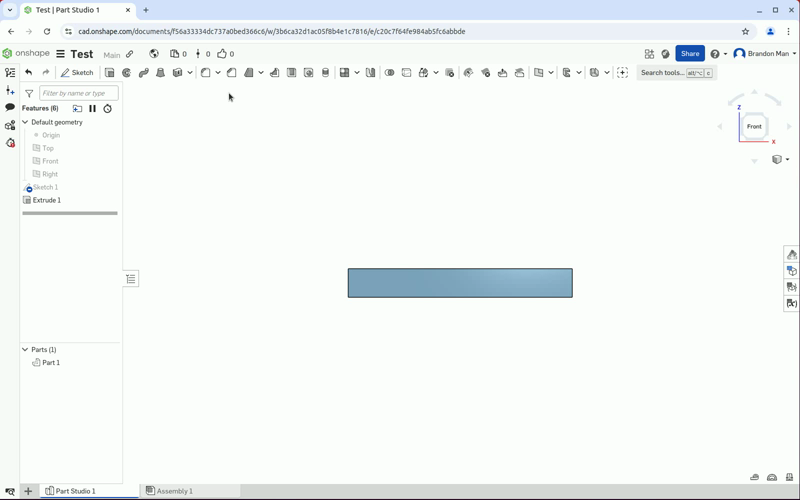
mouse_move(73, 352)
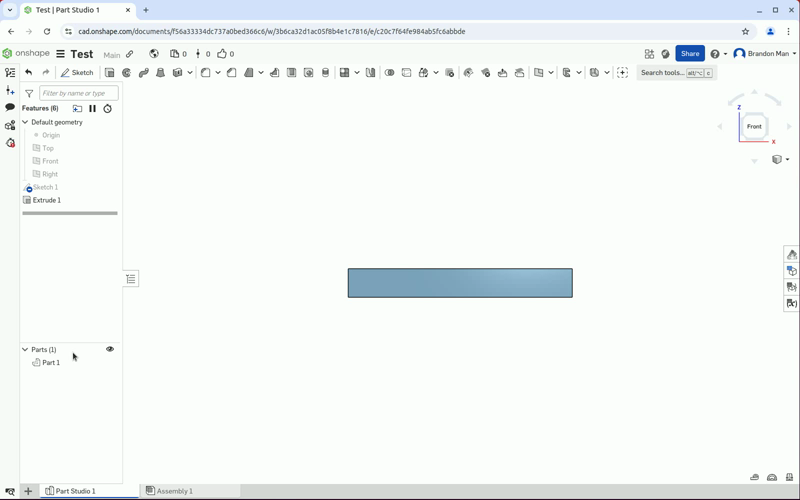
key(y)
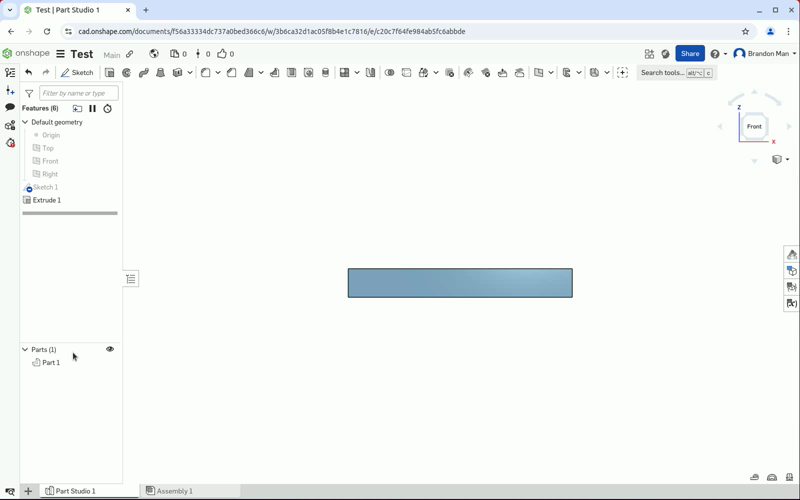
key(shift+p)
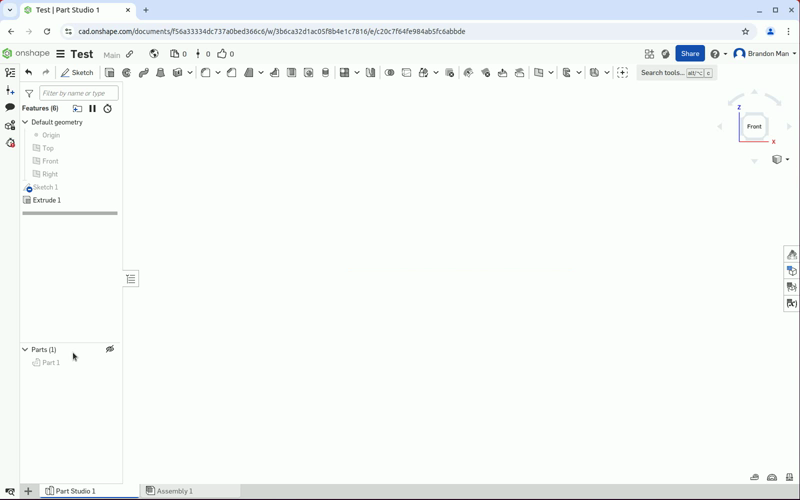
key(space)
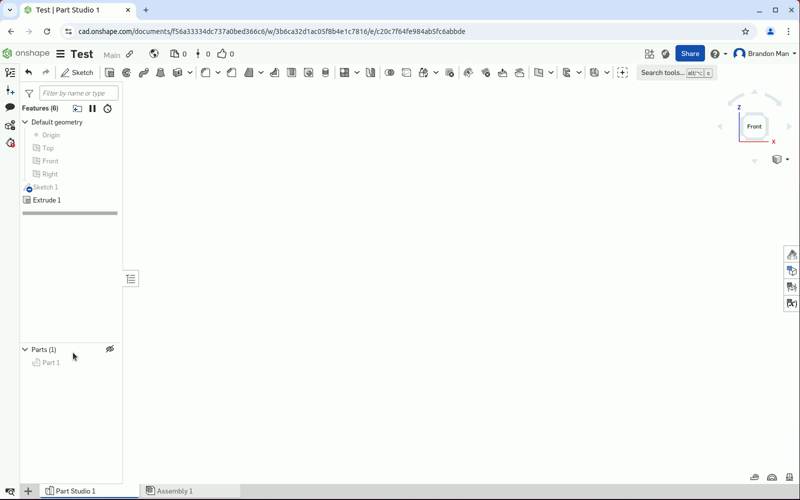
key_down(shift)
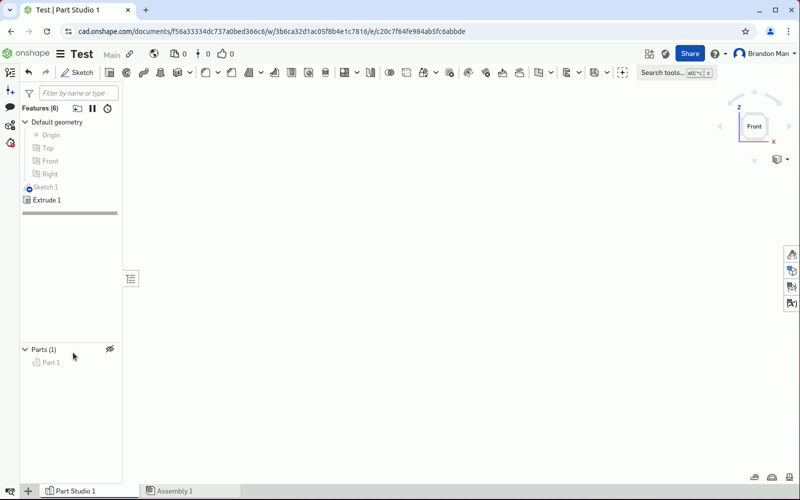
key(down)
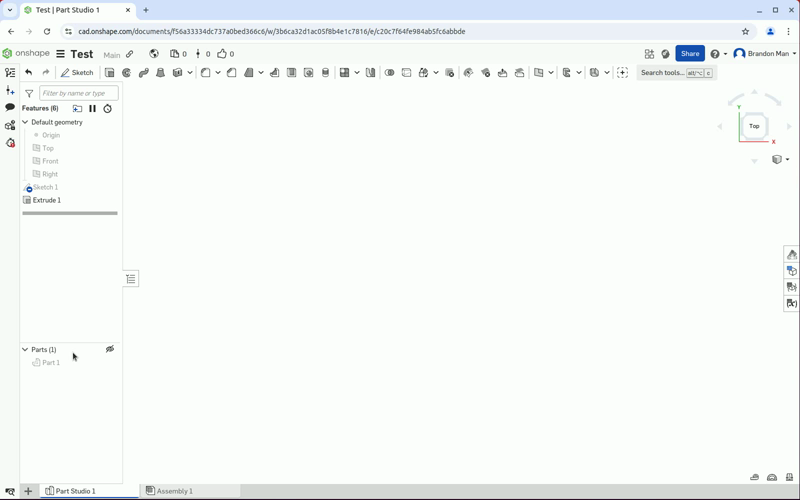
key_up(shift)
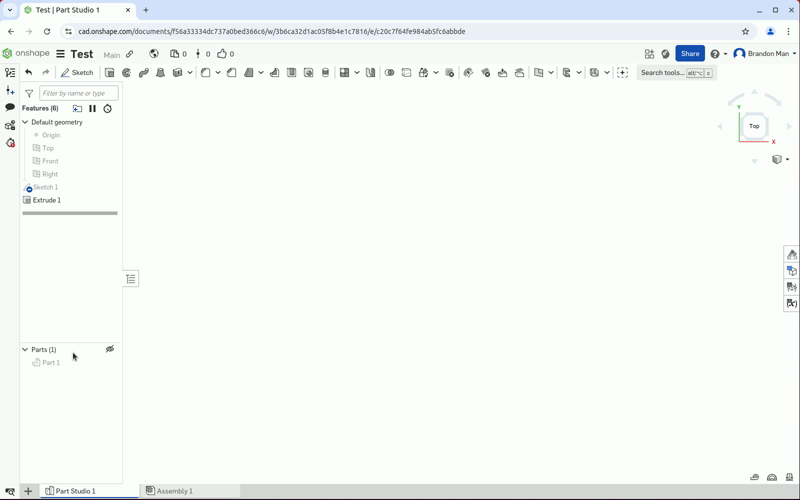
mouse_move(73, 352)
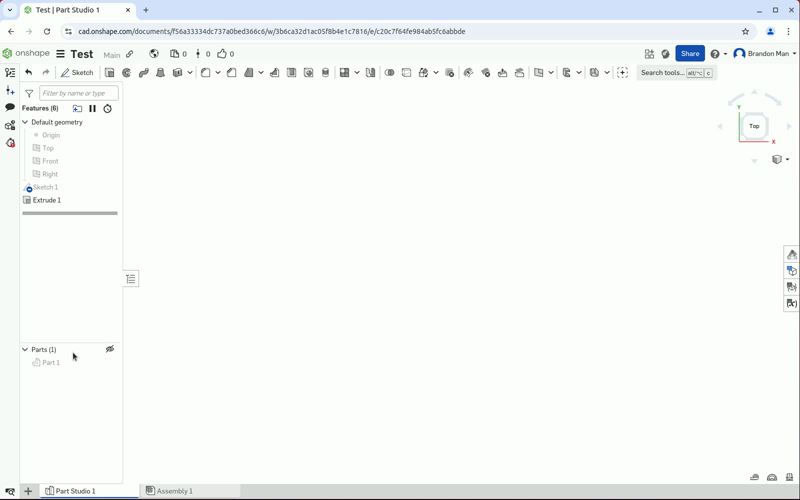
key(shift+y)
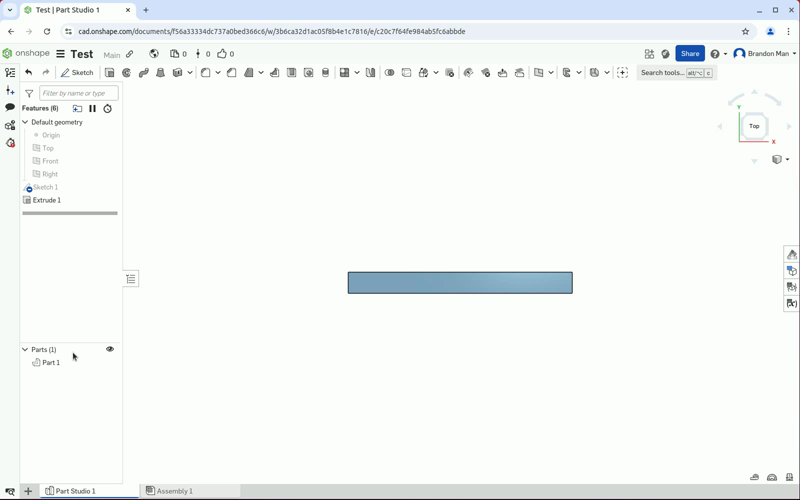
mouse_move(541, 75)
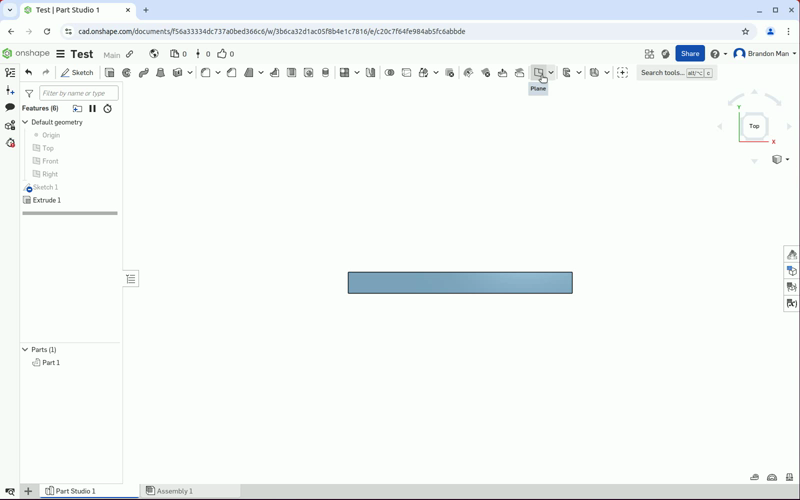
click(541, 75)
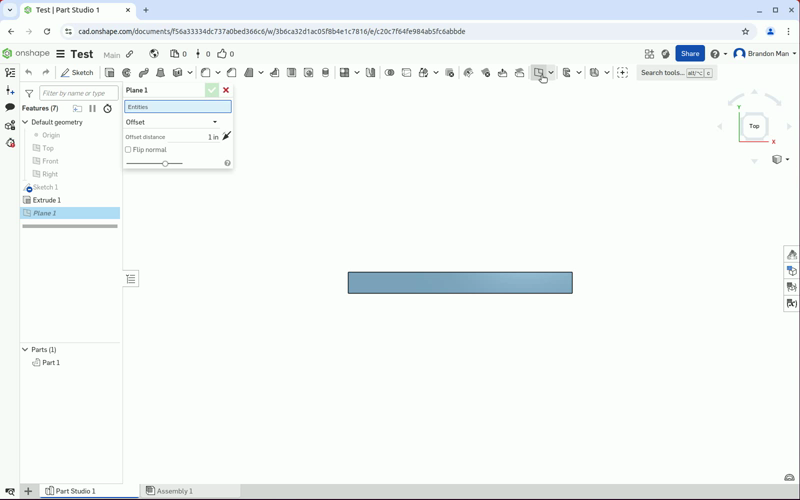
mouse_move(73, 150)
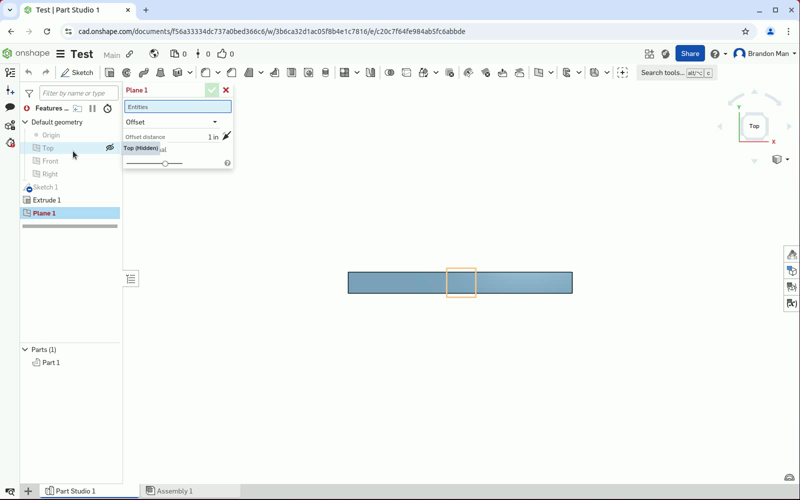
click(73, 150)
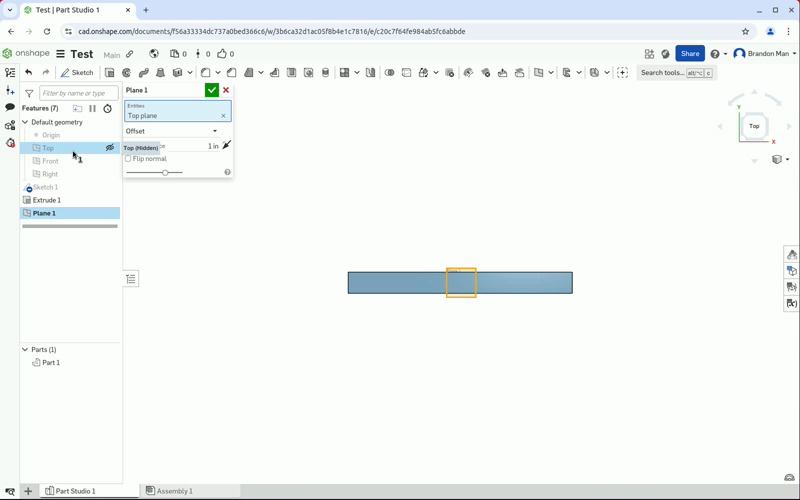
key(tab, 2)
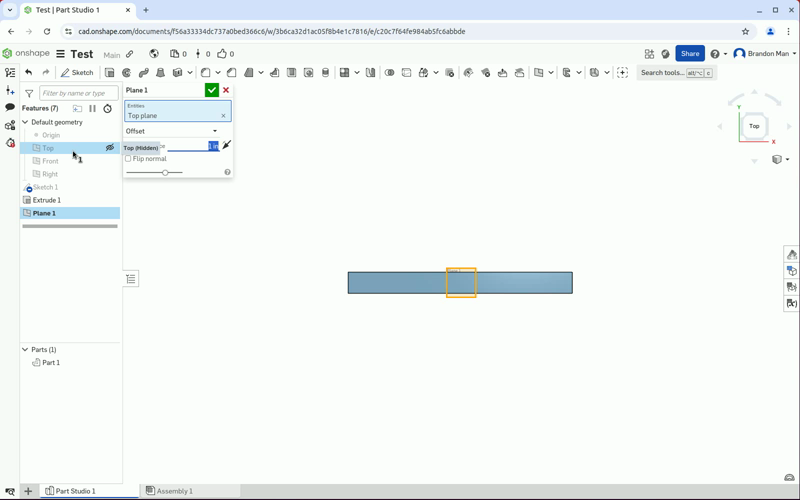
text(2.896)
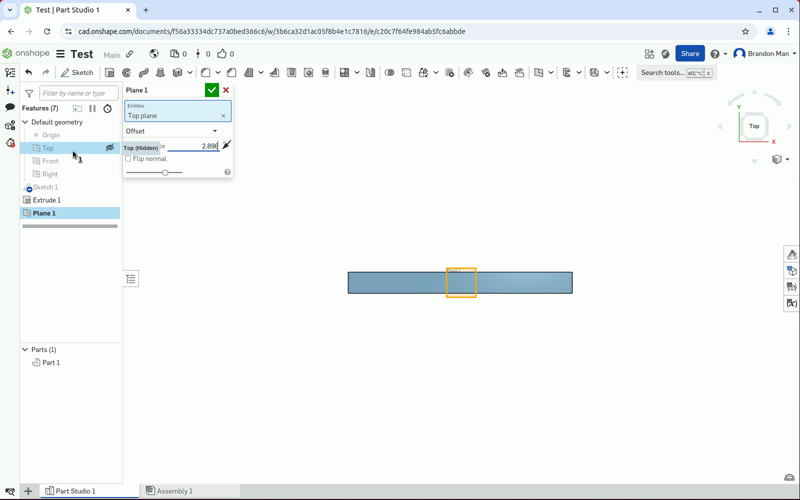
key(enter, 2)
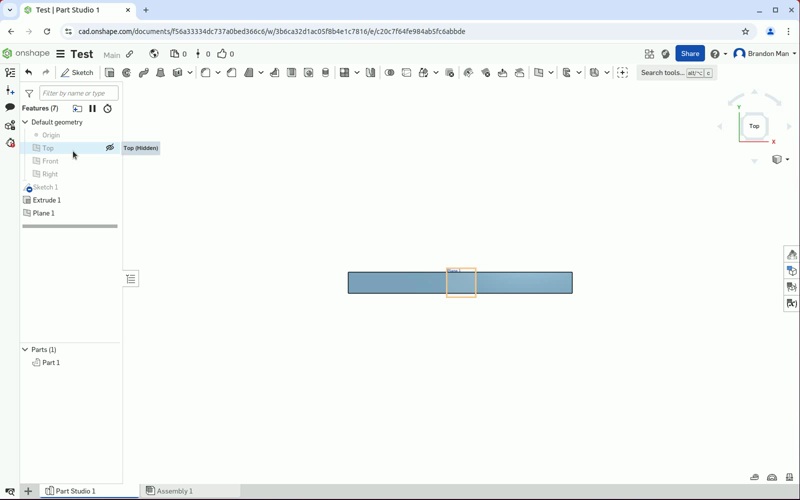
key(shift+s)
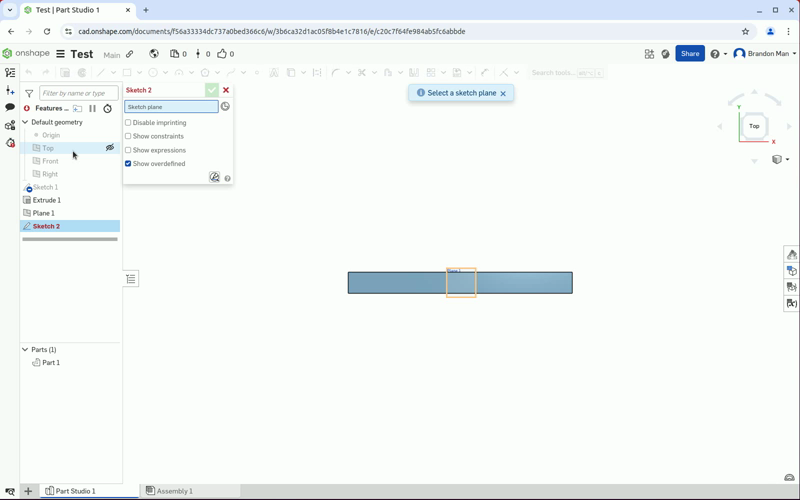
mouse_move(73, 215)
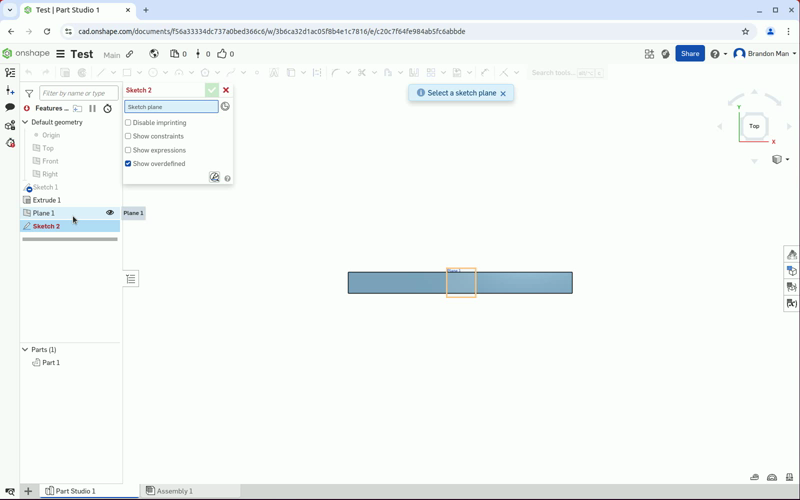
click(73, 215)
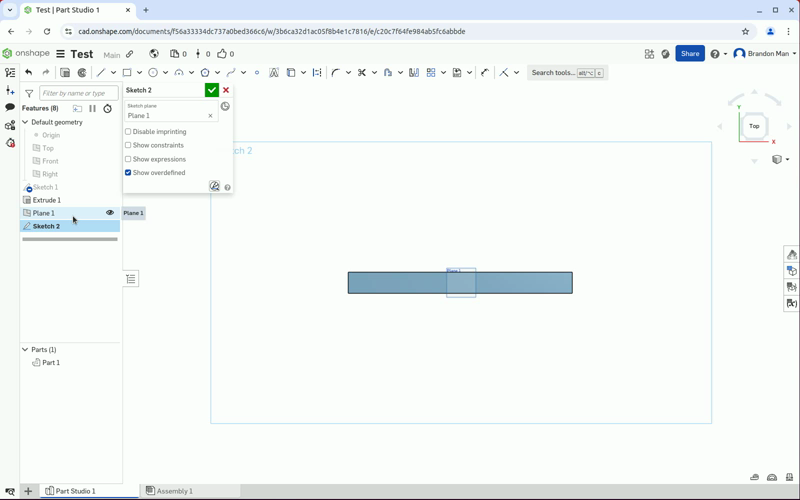
mouse_move(73, 352)
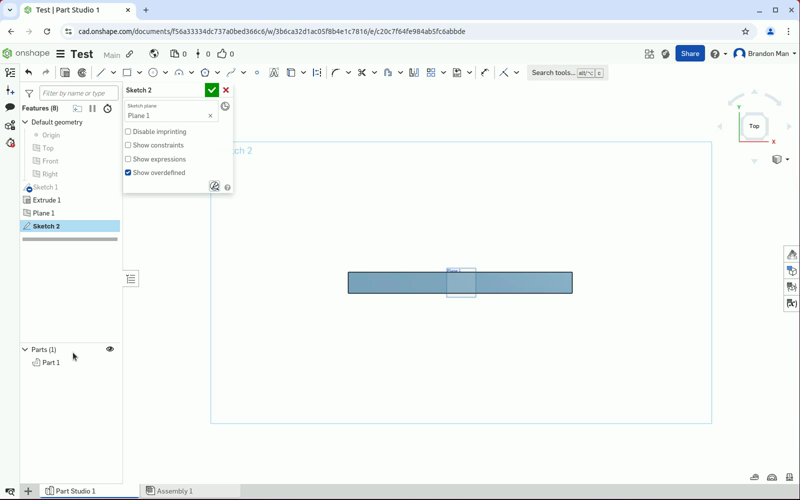
key(y)
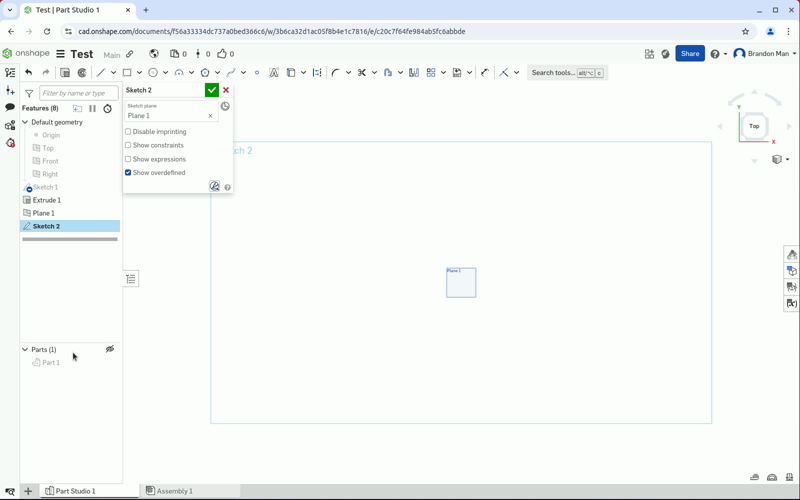
key(l)
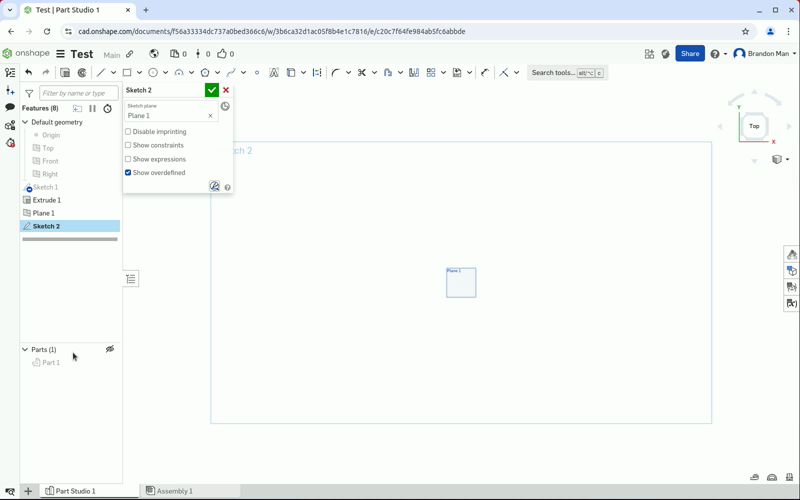
key_down(shift)
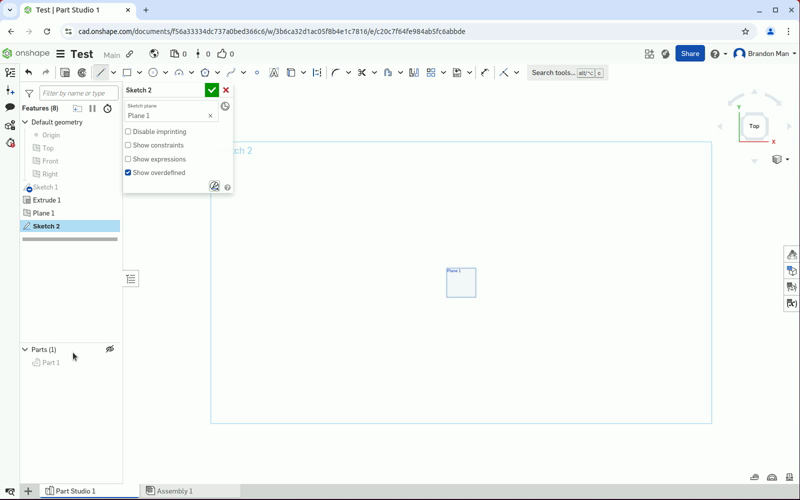
mouse_move(351, 290)
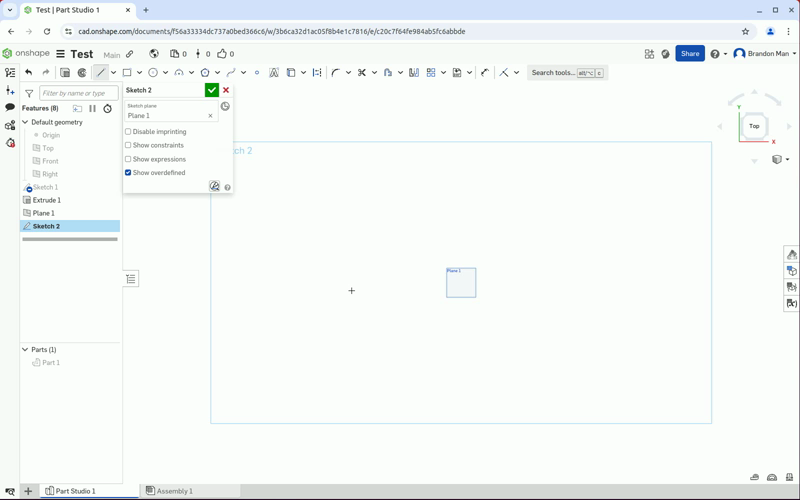
click(351, 290)
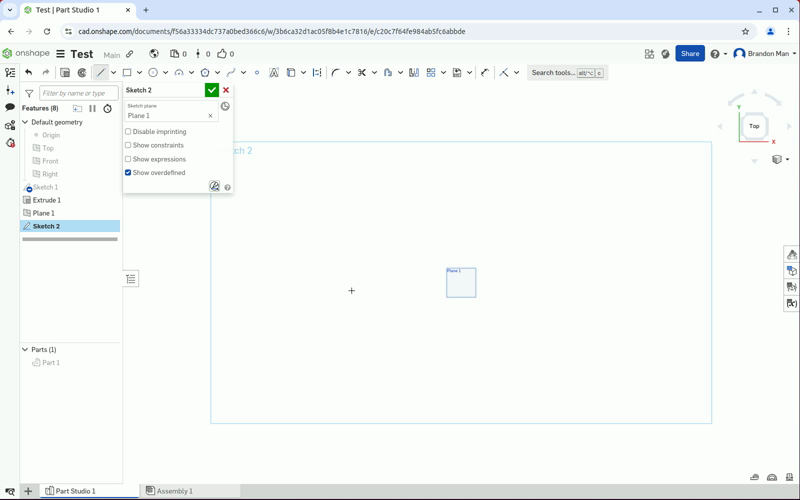
key_up(shift)
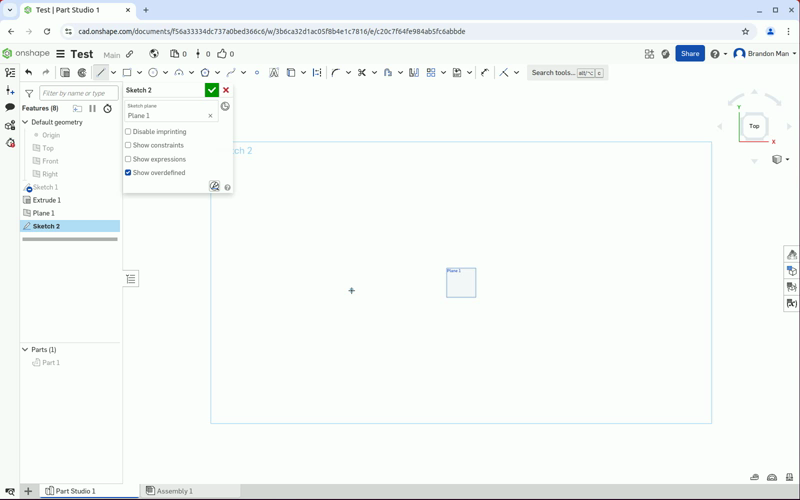
key_down(shift)
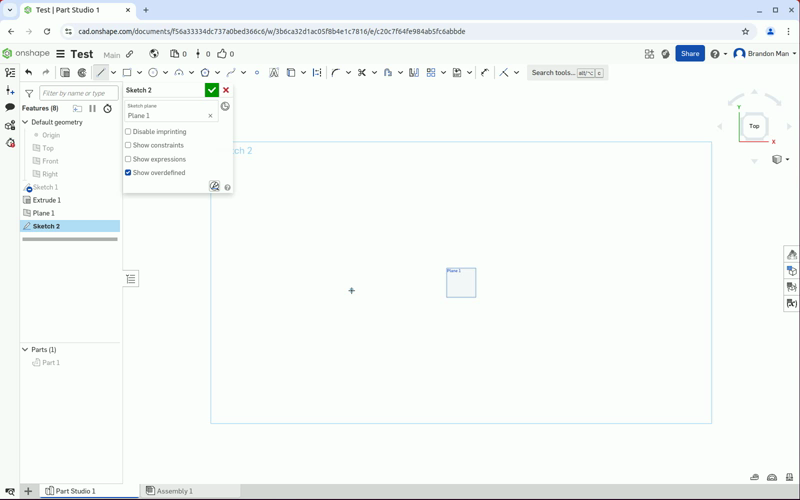
mouse_move(568, 290)
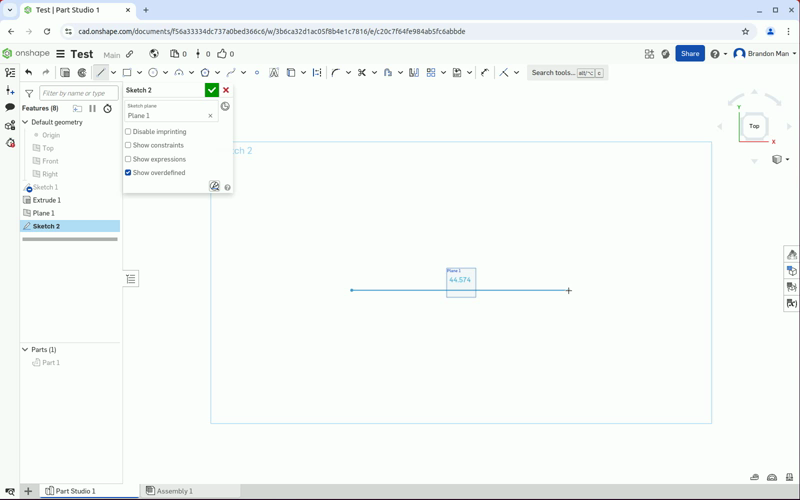
click(568, 290)
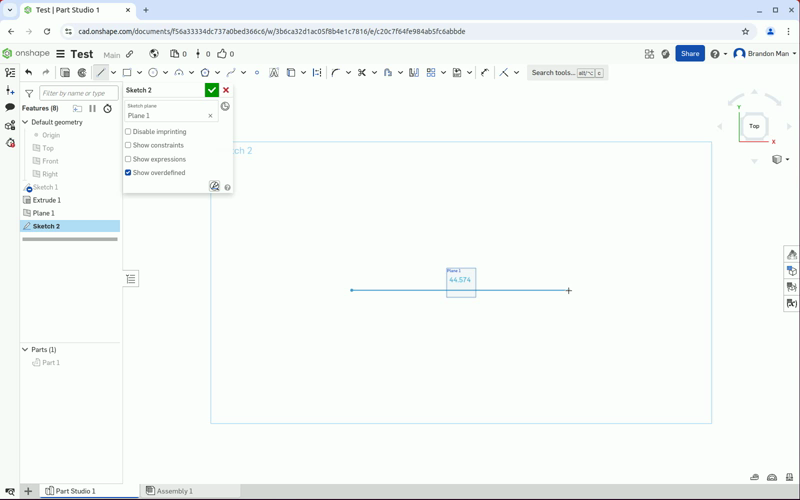
key_up(shift)
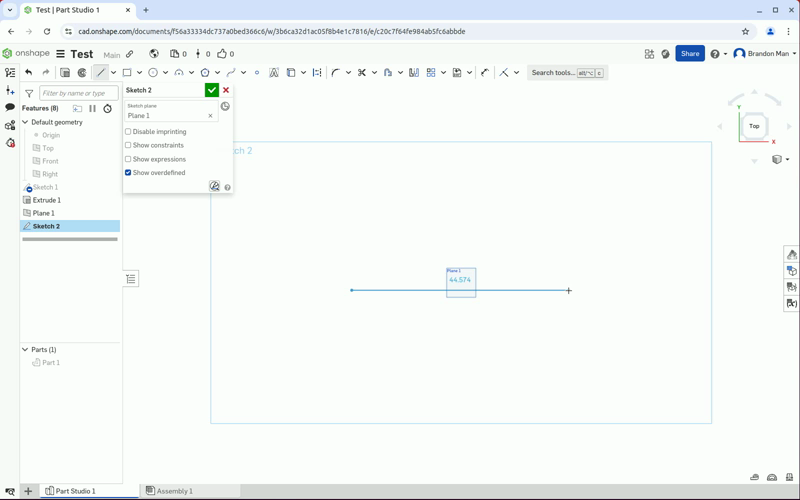
key_down(shift)
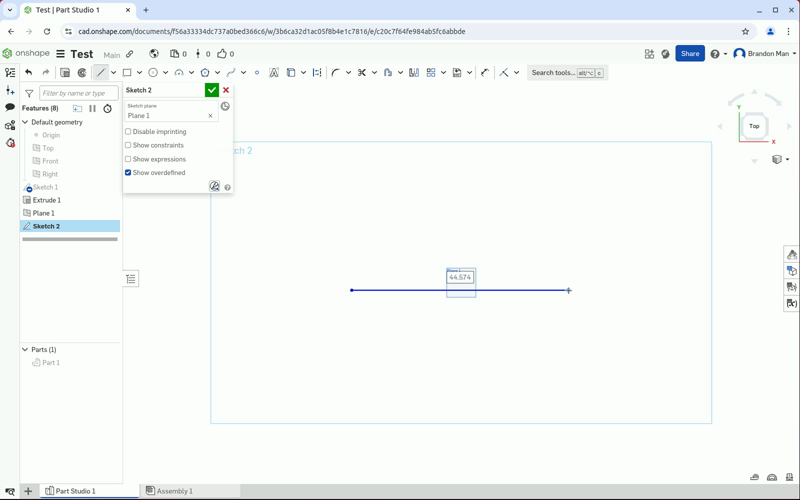
mouse_move(589, 290)
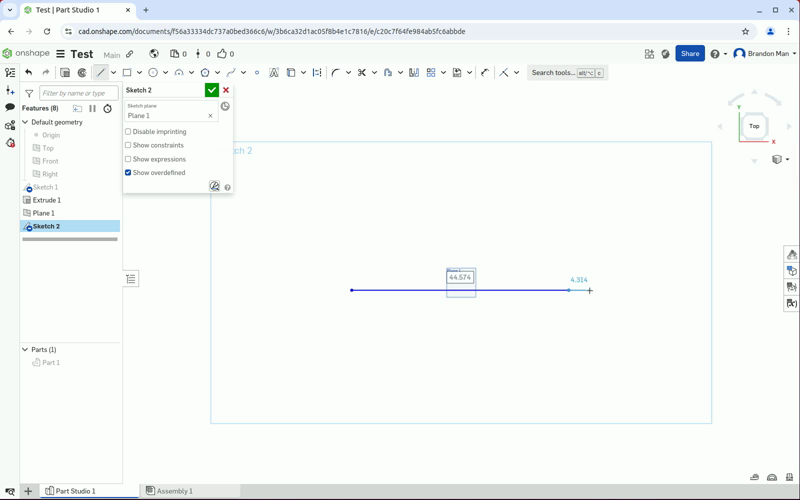
mouse_move(568, 276)
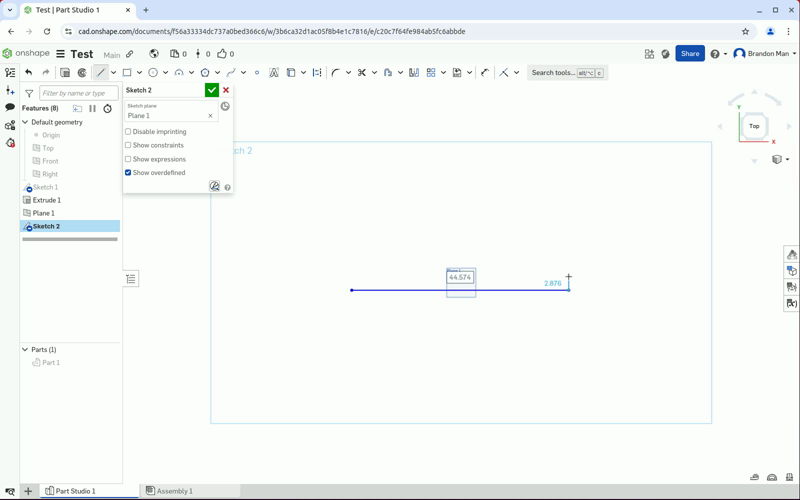
click(568, 276)
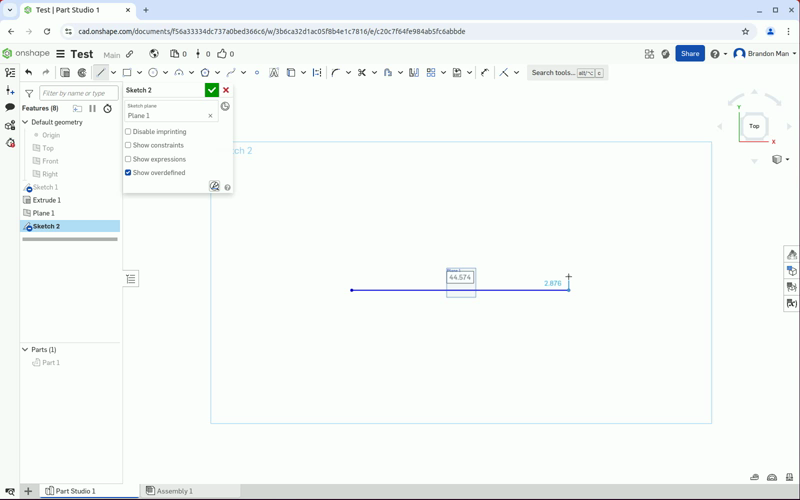
key_up(shift)
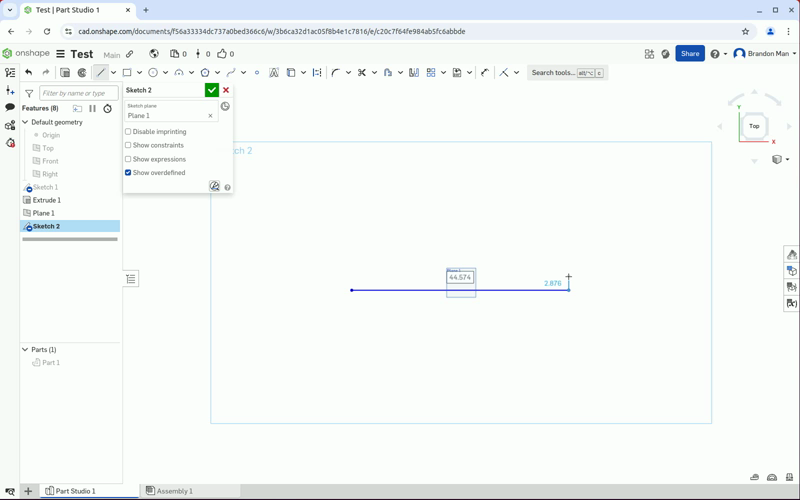
key_down(shift)
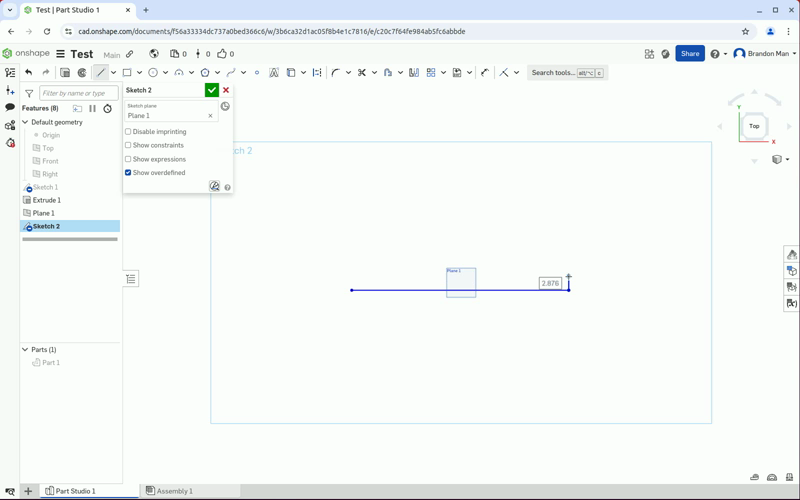
mouse_move(351, 276)
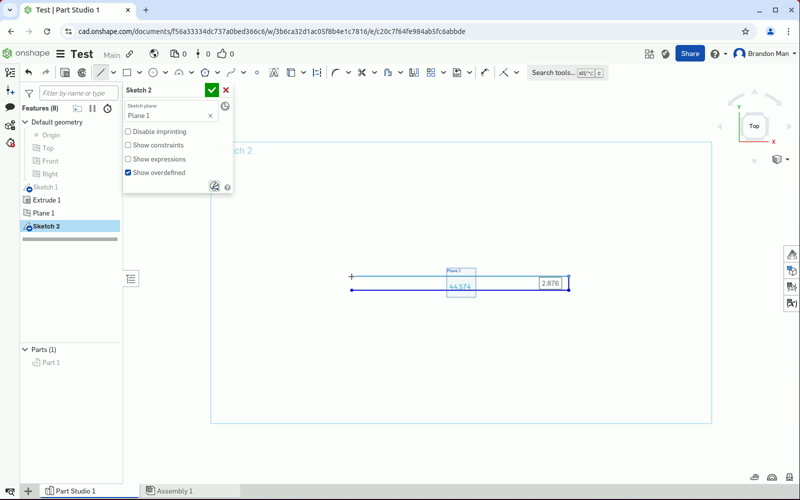
click(351, 276)
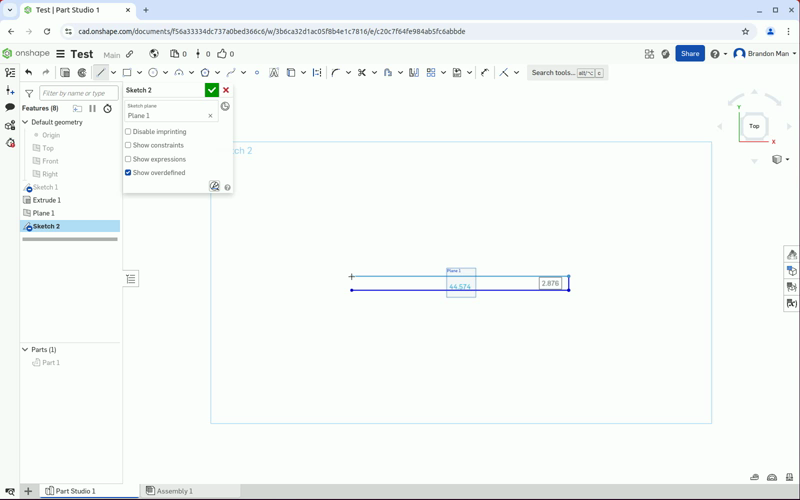
key_up(shift)
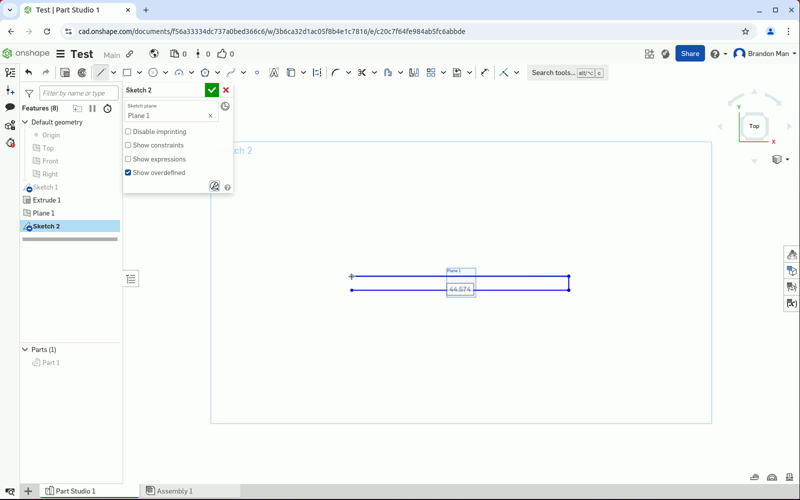
mouse_move(381, 276)
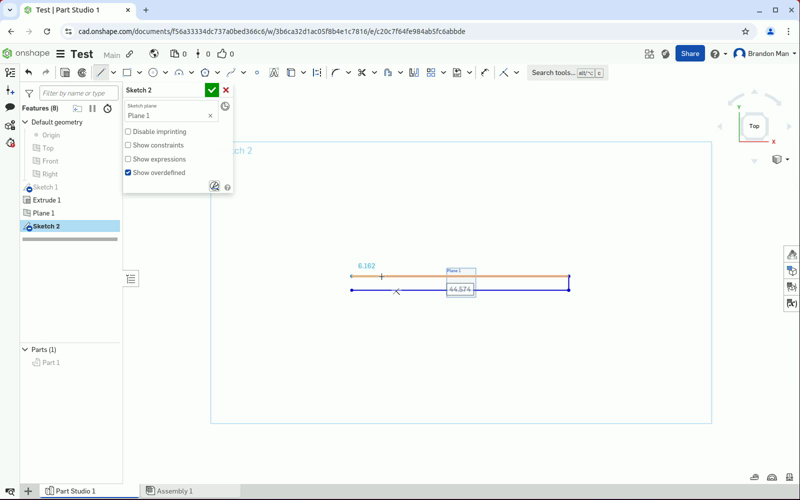
key_down(shift)
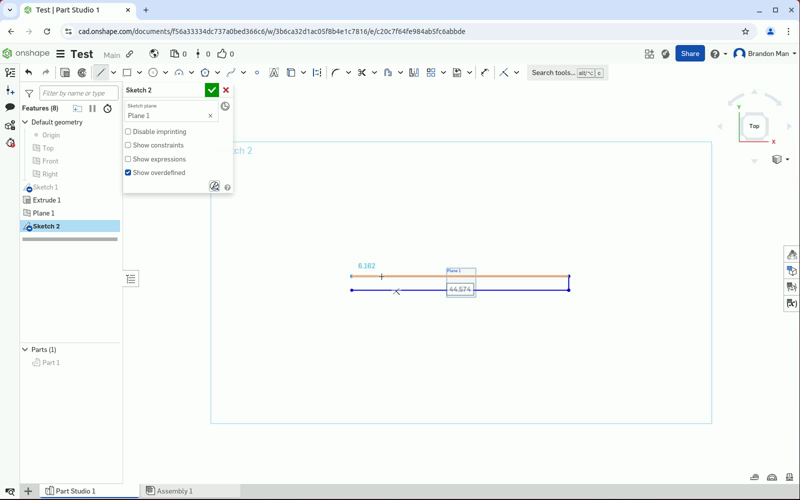
mouse_move(351, 290)
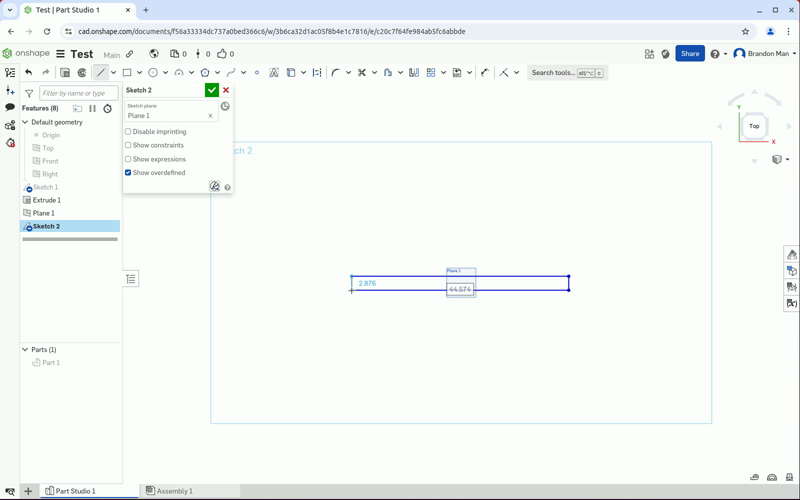
key_up(shift)
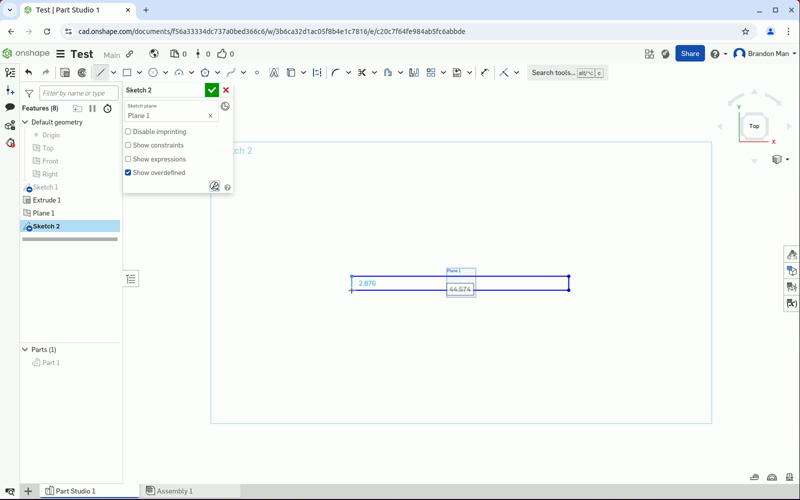
click(351, 290)
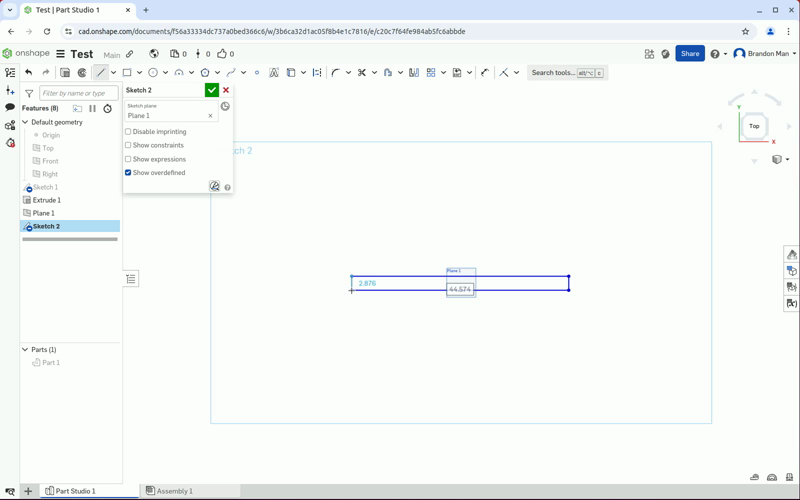
key(esc)
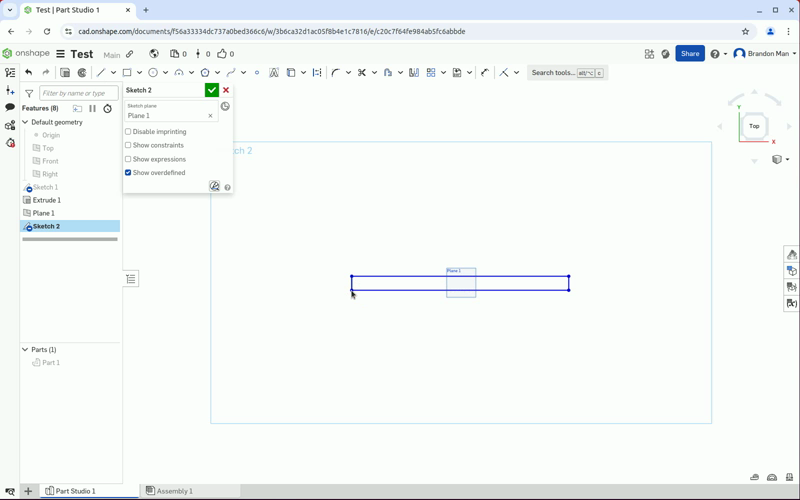
mouse_move(434, 279)
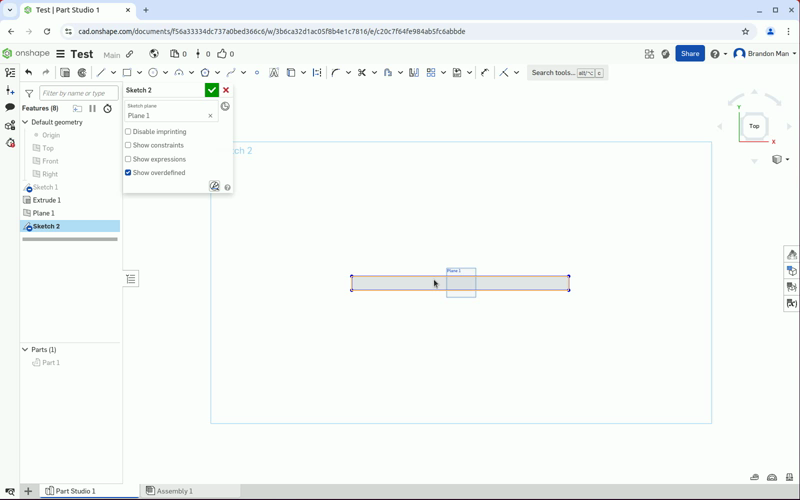
click(434, 279)
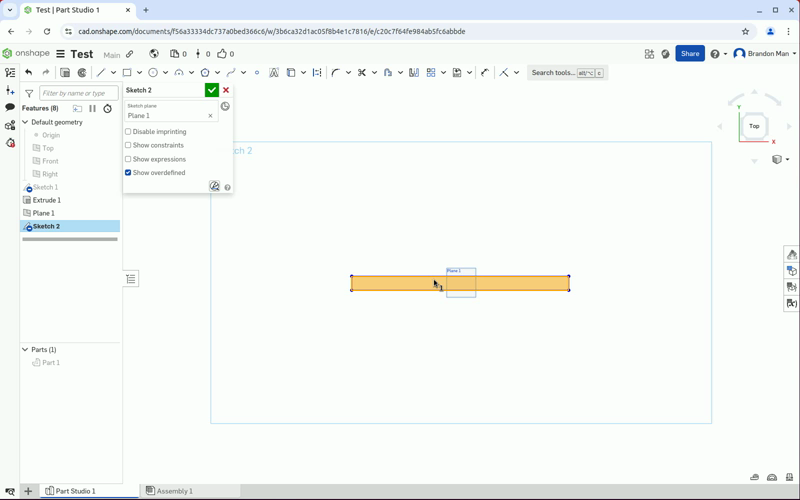
mouse_move(73, 352)
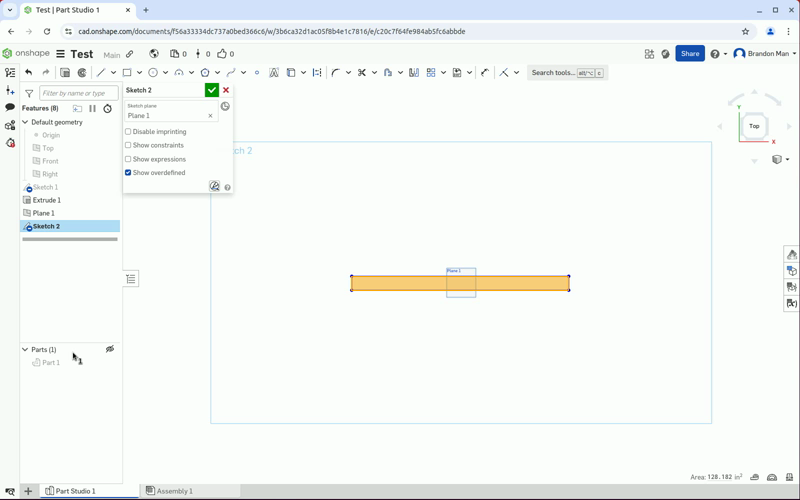
key(shift+y)
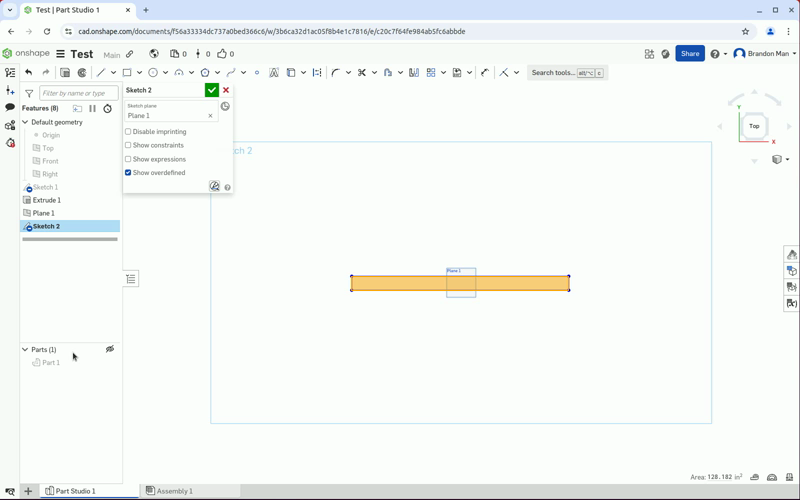
key(shift+e)
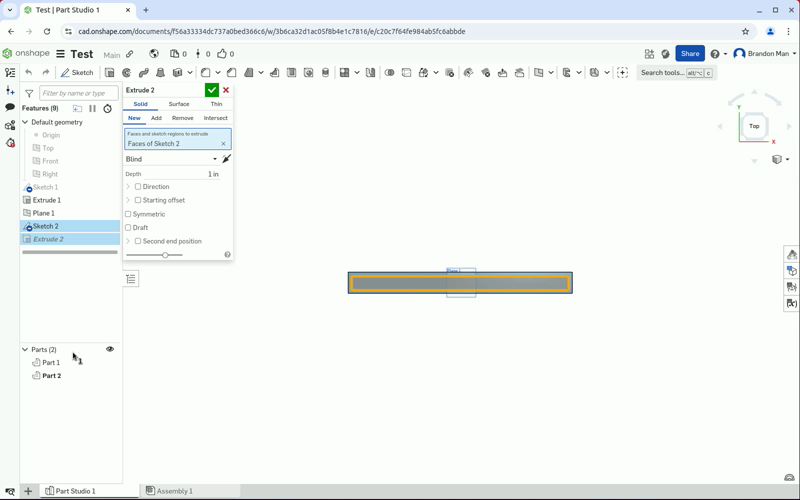
mouse_move(143, 106)
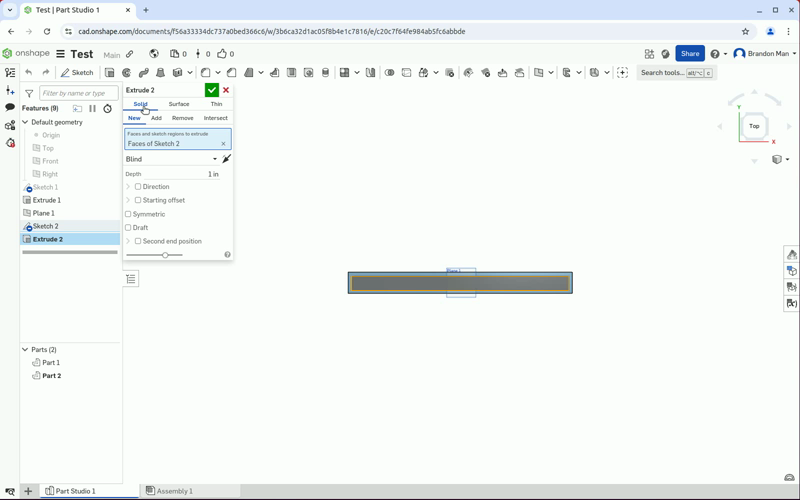
click(143, 106)
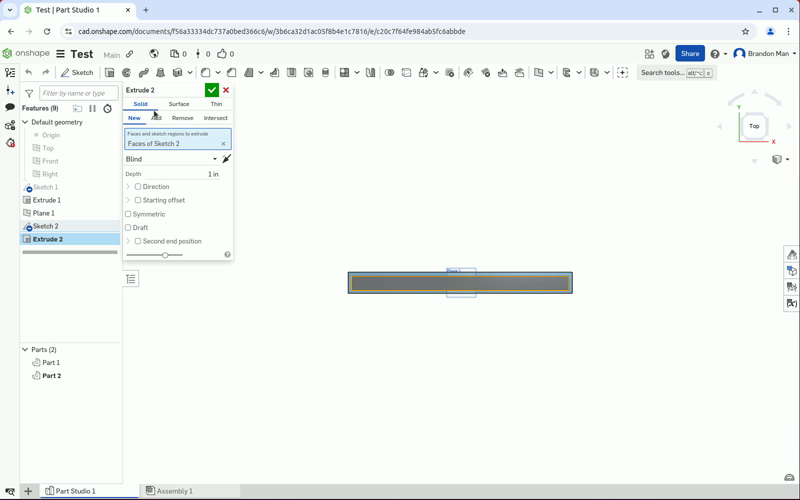
mouse_move(186, 120)
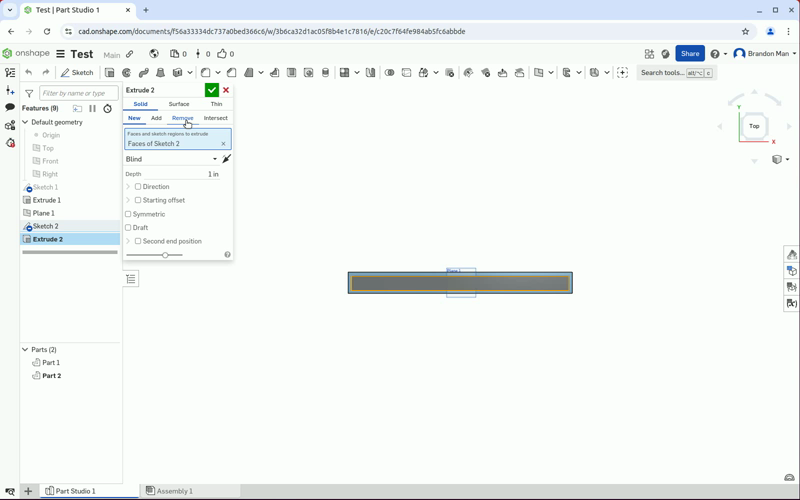
click(186, 120)
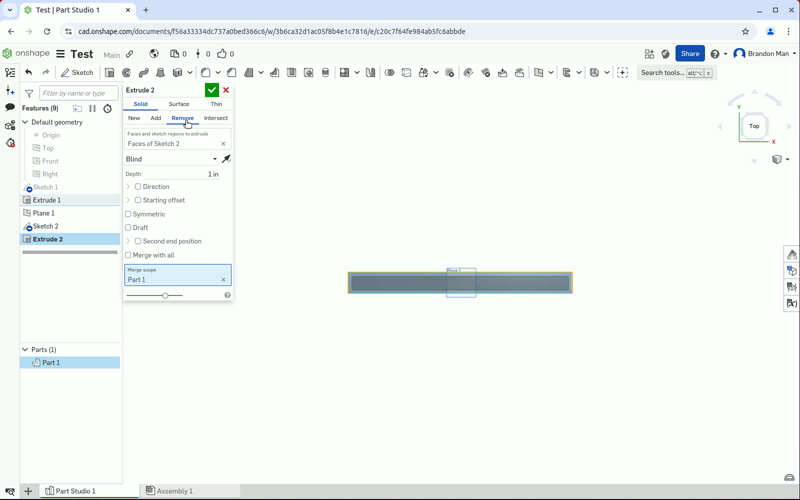
key(tab, 4)
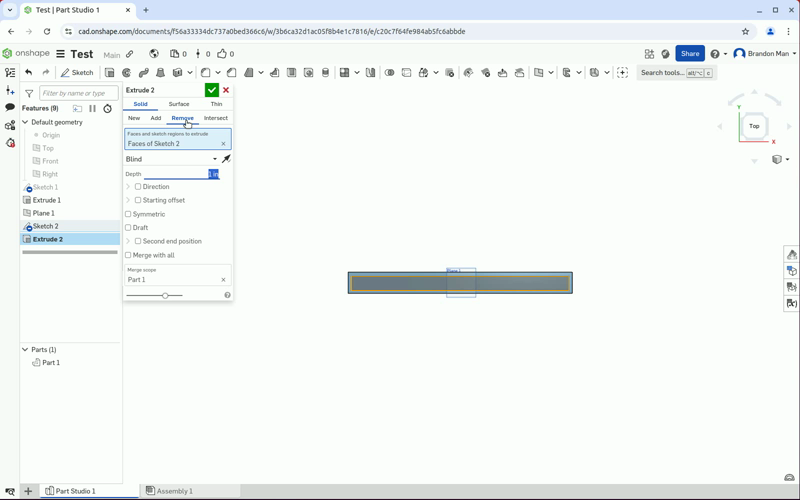
text(5.296)
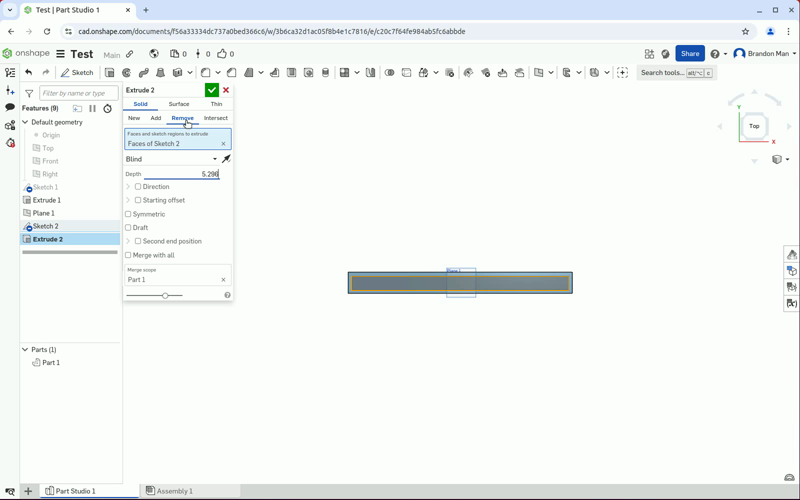
key(tab, 6)
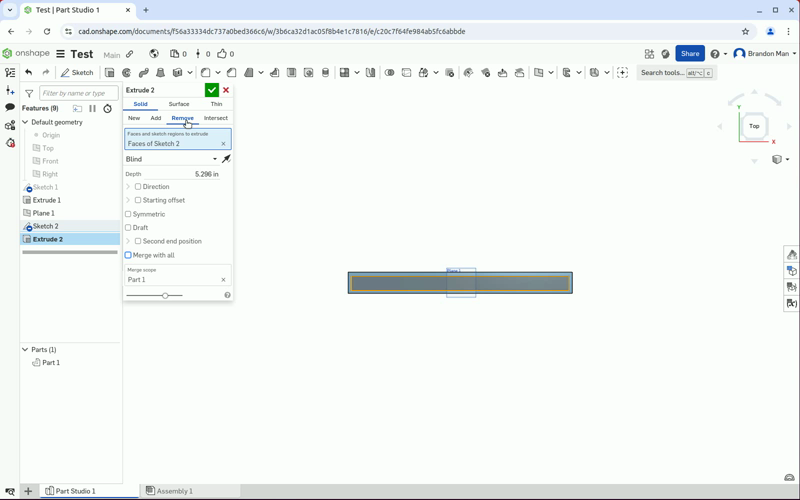
key(space)
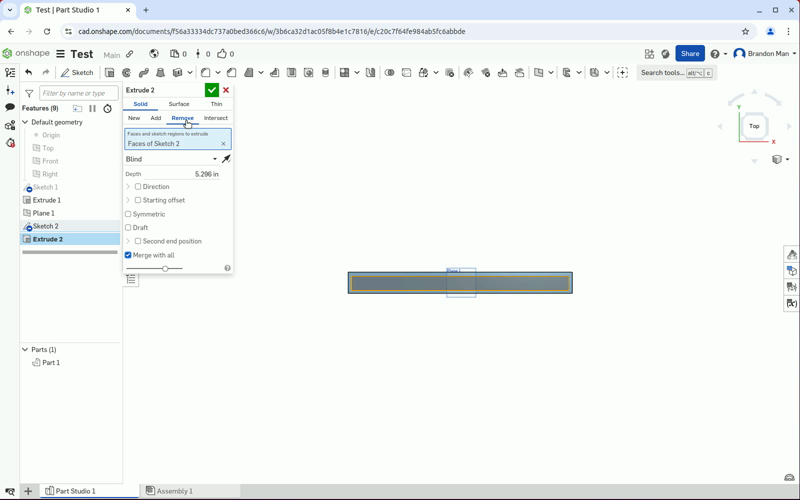
key(enter)
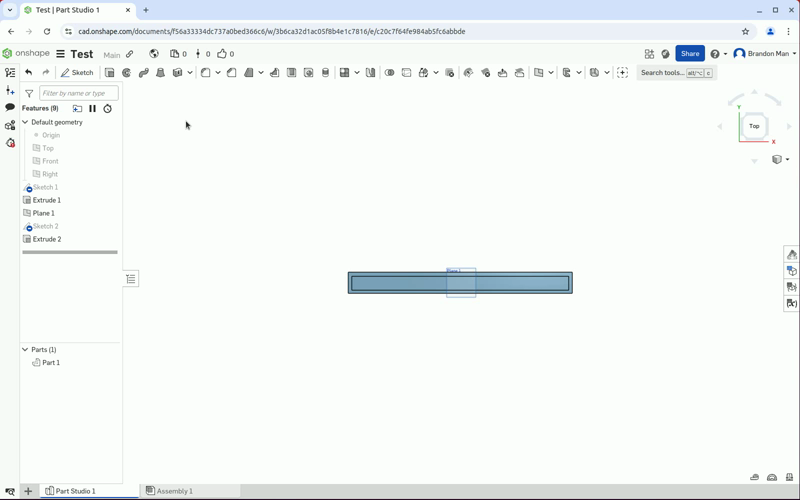
key(shift+h)
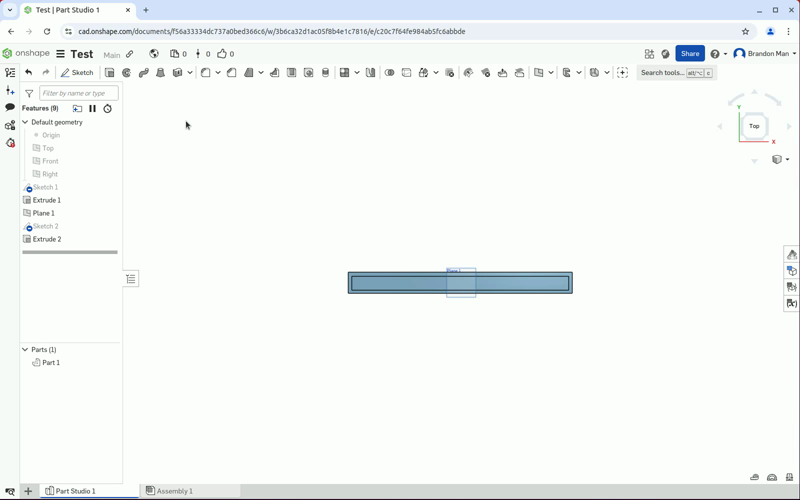
key(shift+h)
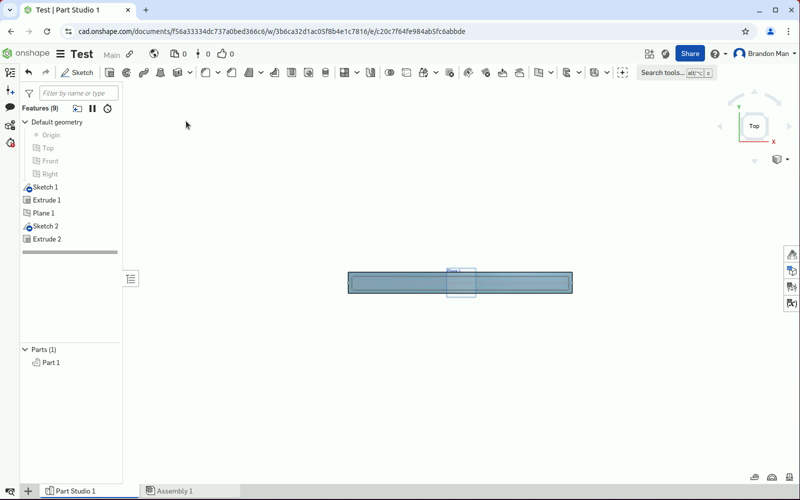
key(shift+7)
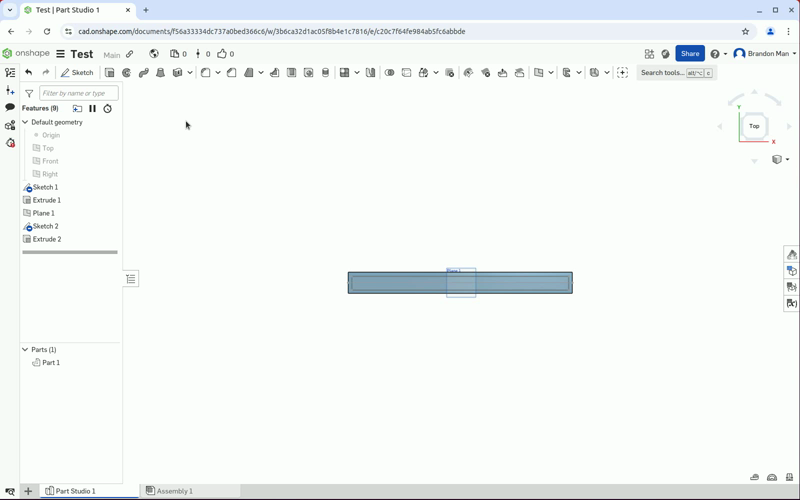
key(up, 3)
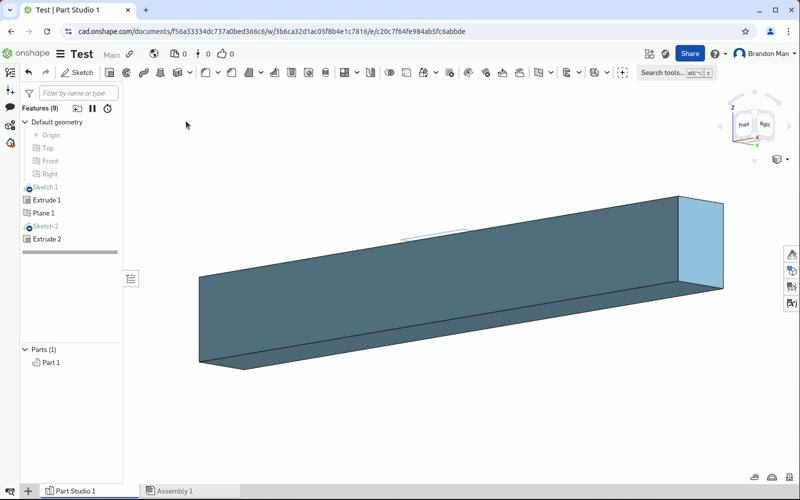
key(left, 3)
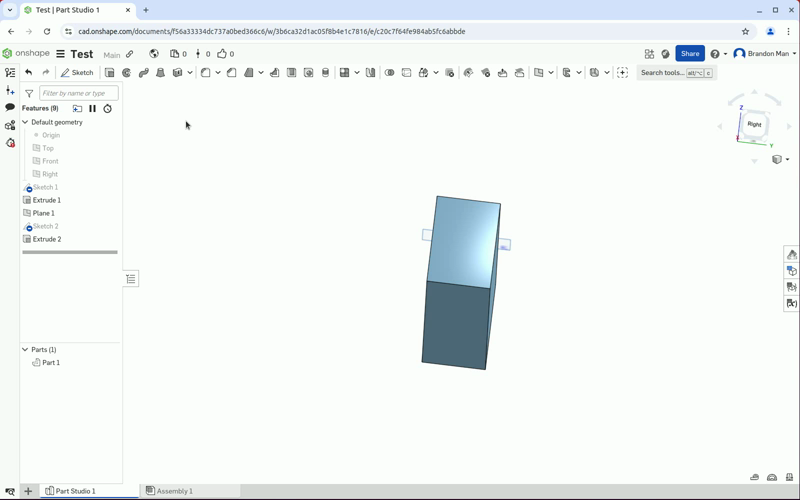
key(right, 3)
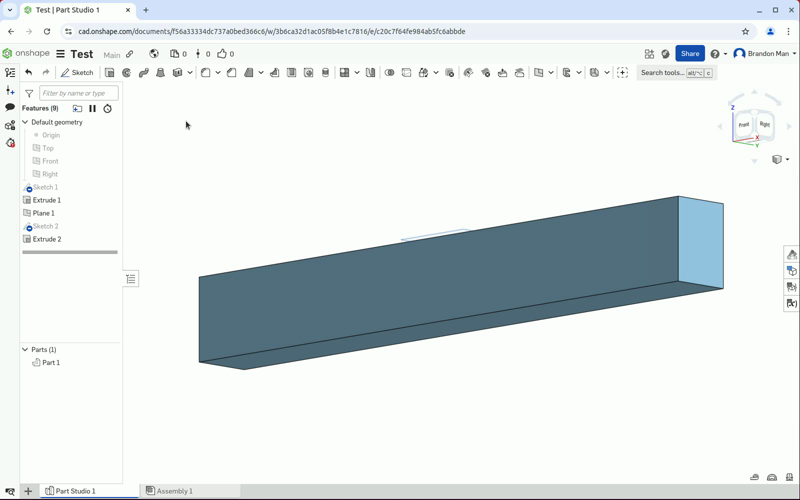
key(down, 3)
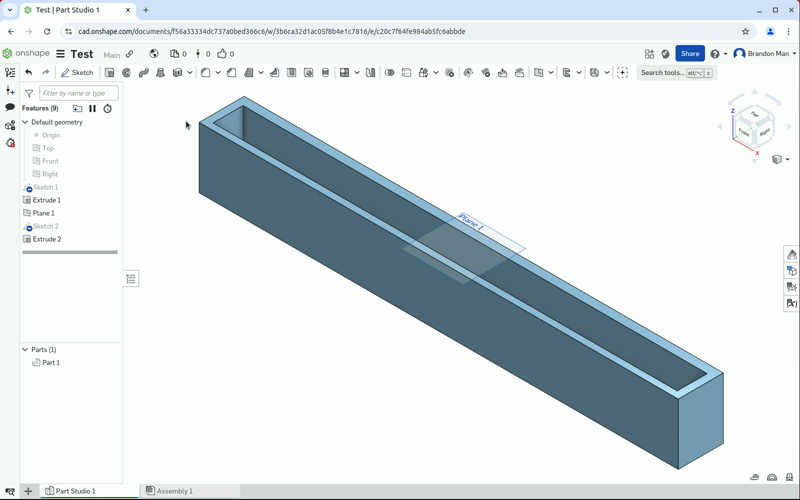
mouse_move(73, 189)
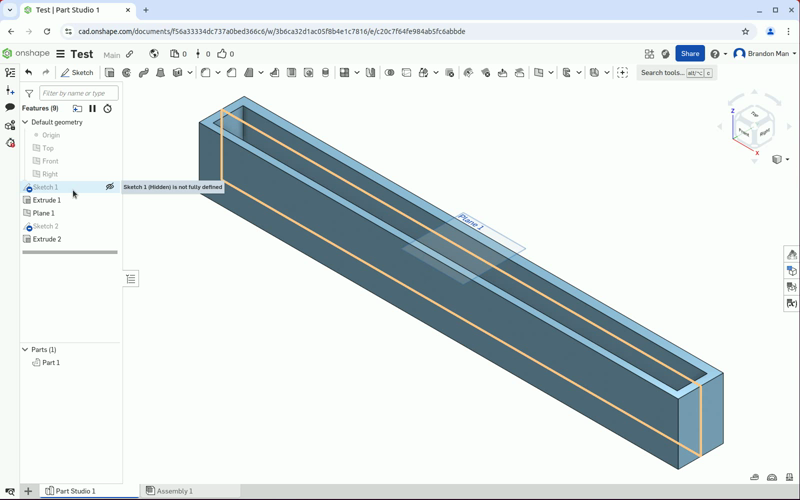
click(73, 189)